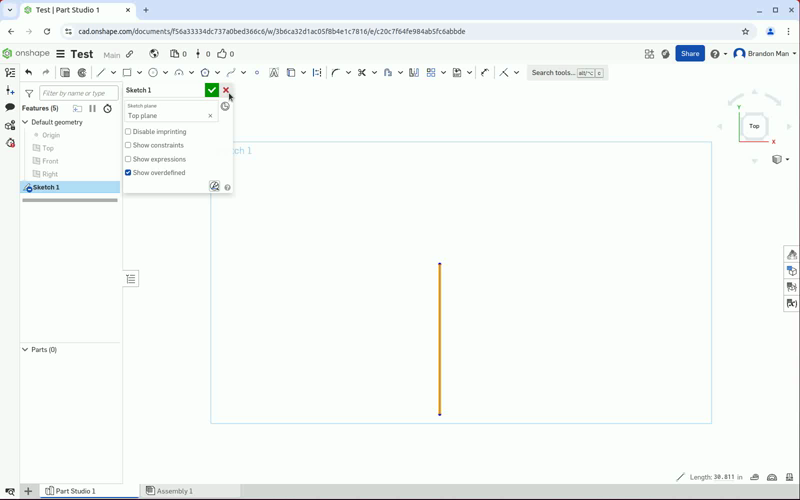
key(shift+h)
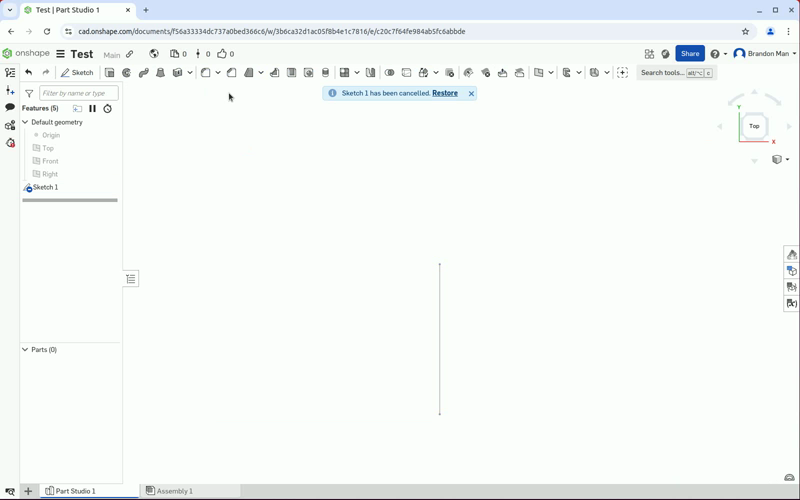
key(shift+s)
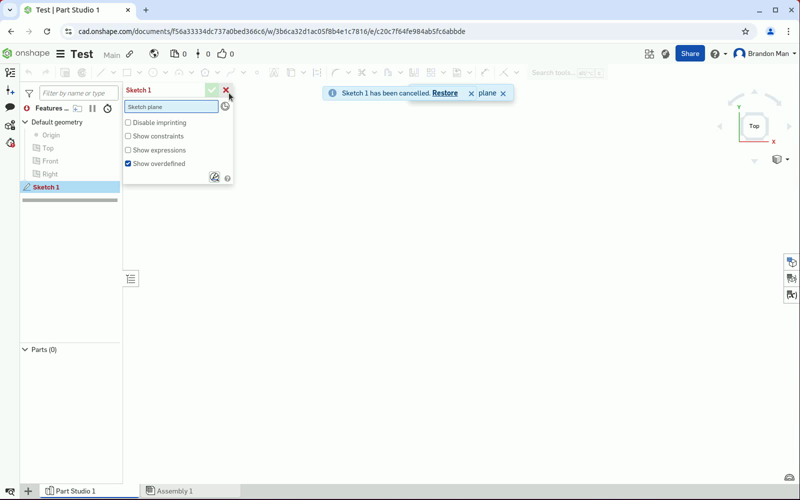
mouse_move(73, 150)
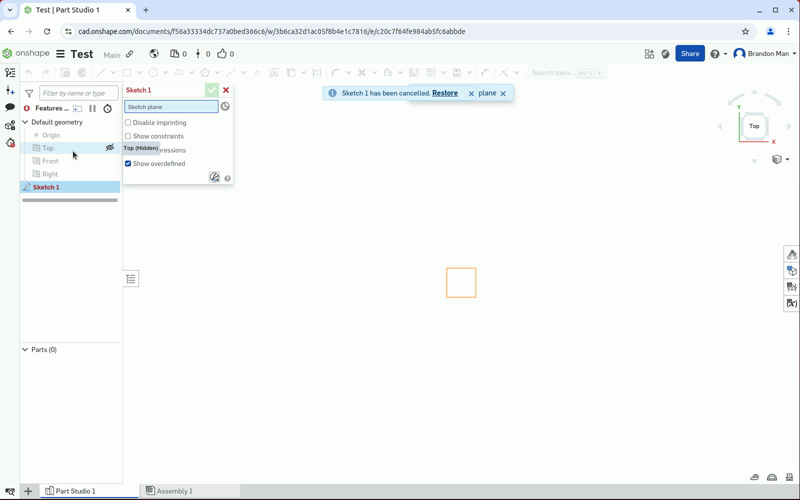
click(73, 150)
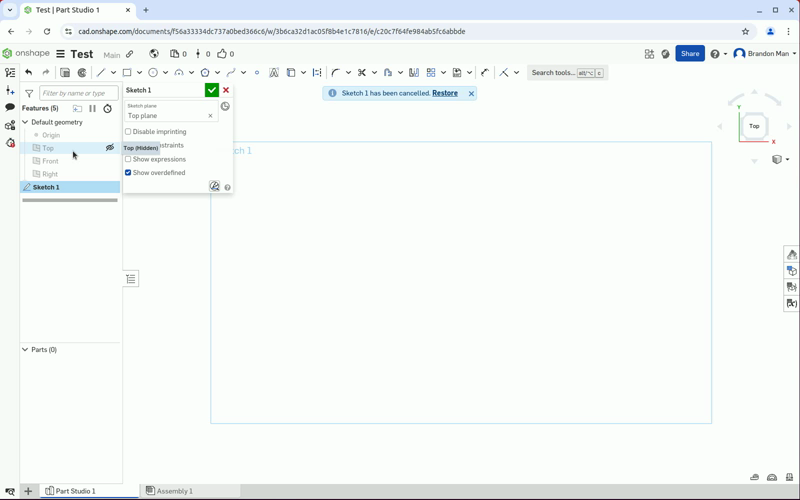
mouse_move(73, 352)
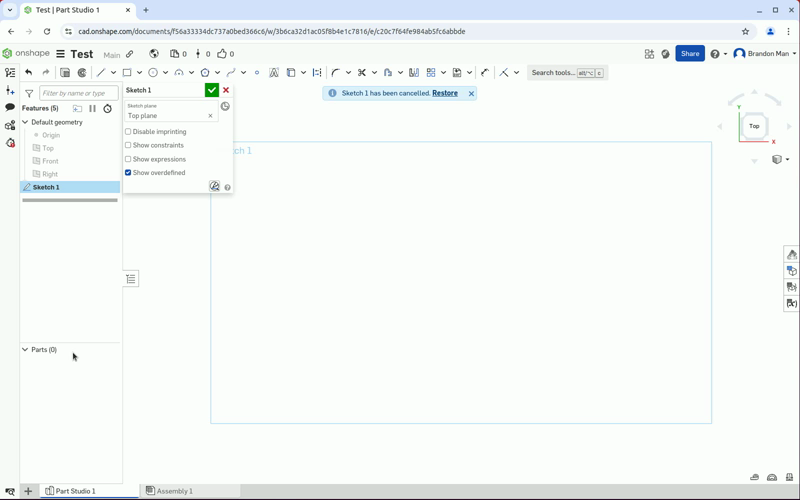
key(y)
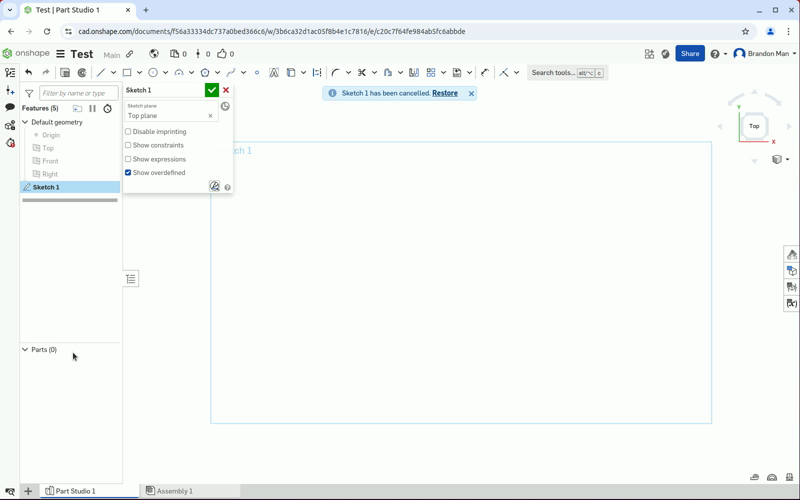
key(l)
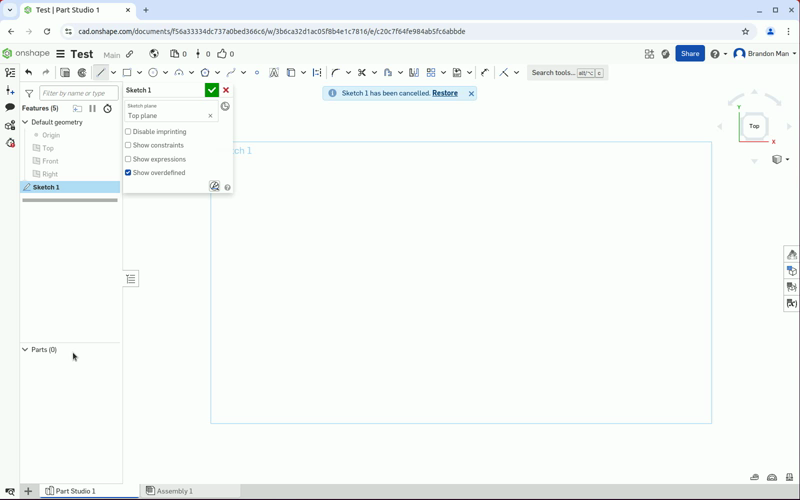
key_down(shift)
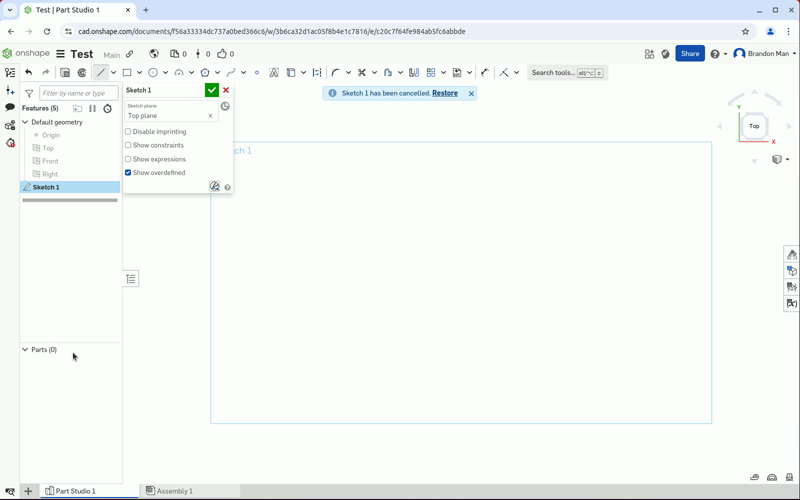
mouse_move(368, 378)
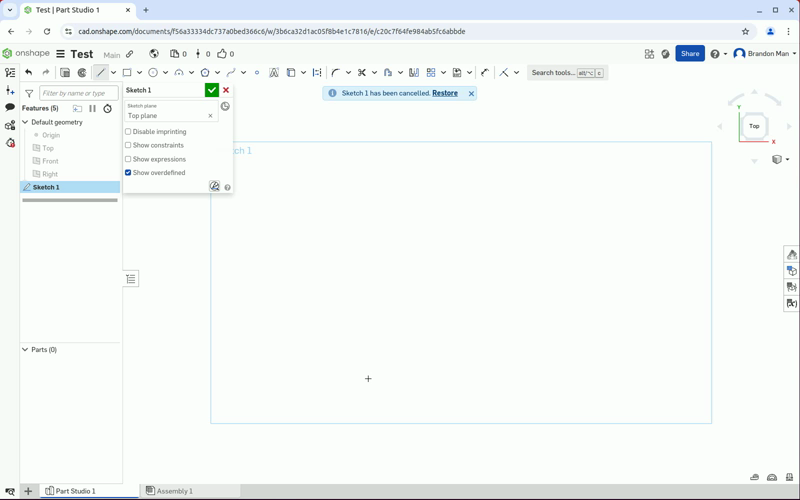
click(368, 378)
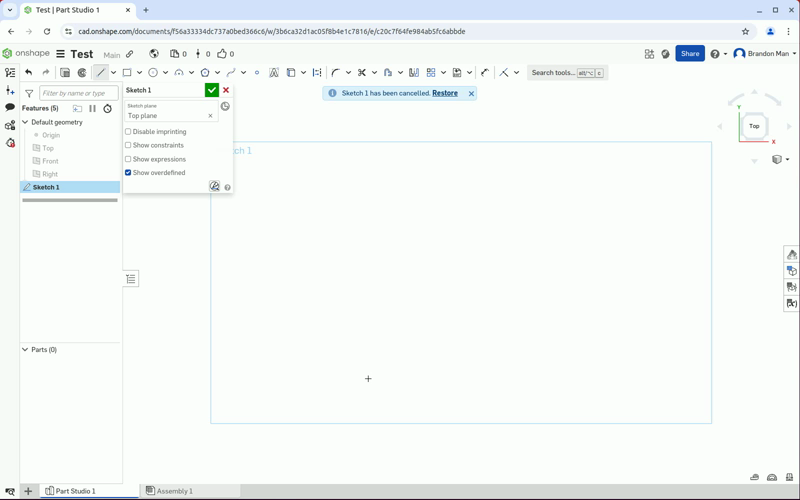
key_up(shift)
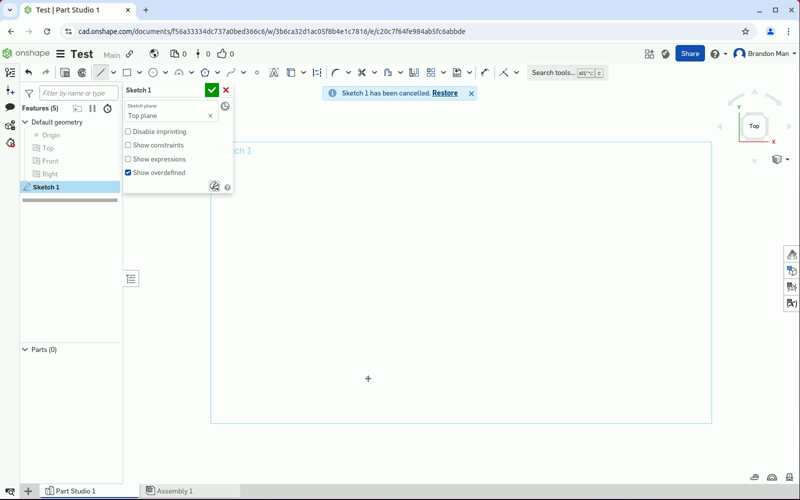
key_down(shift)
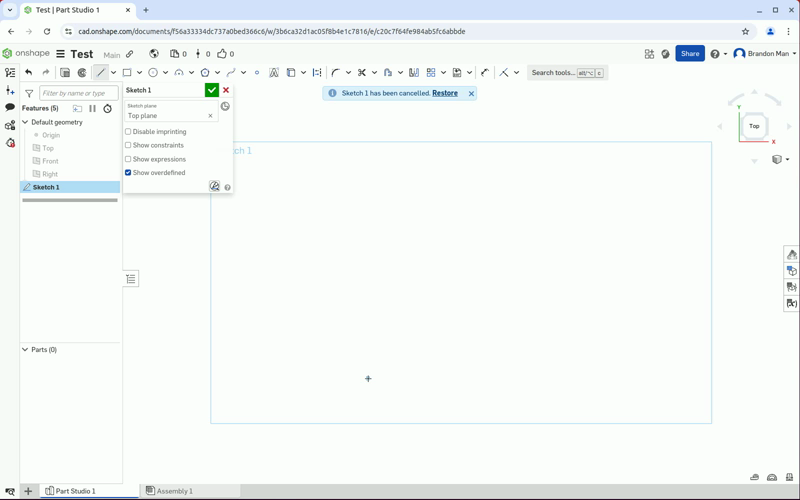
mouse_move(496, 378)
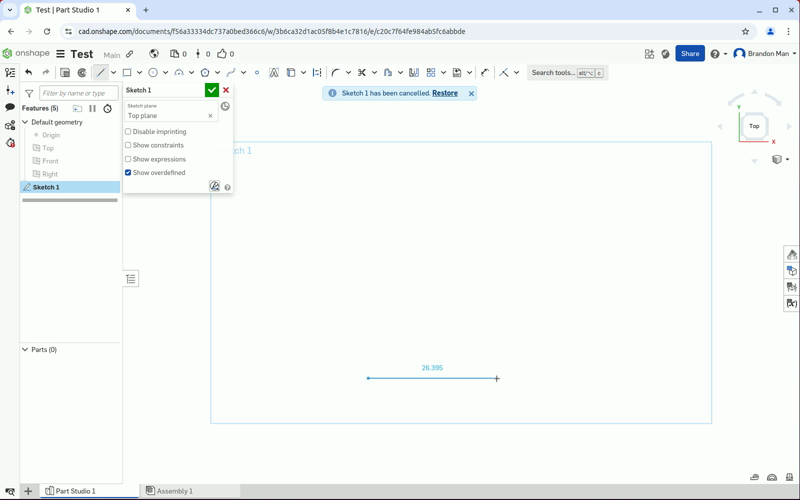
click(496, 378)
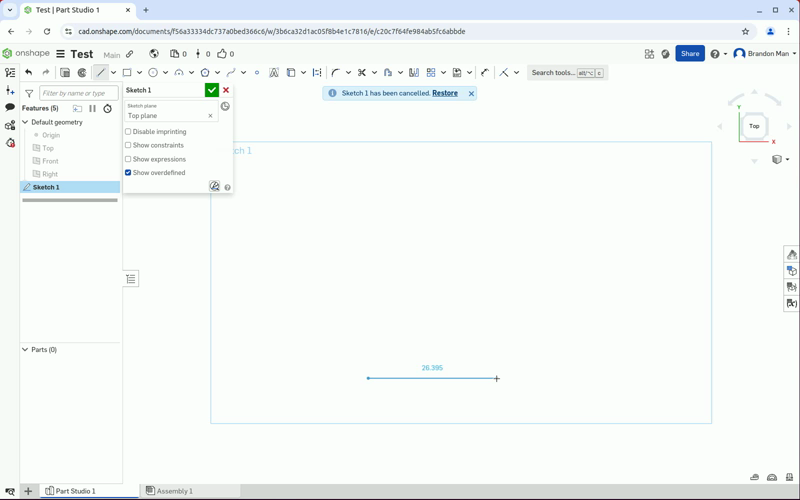
key_up(shift)
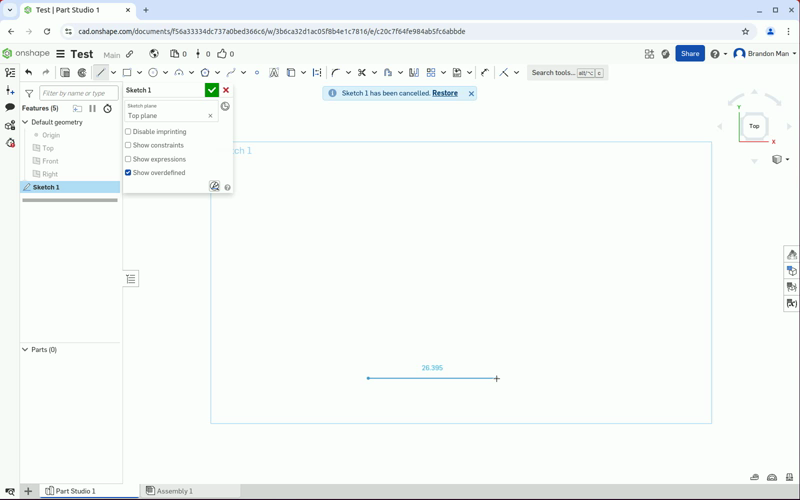
key_down(shift)
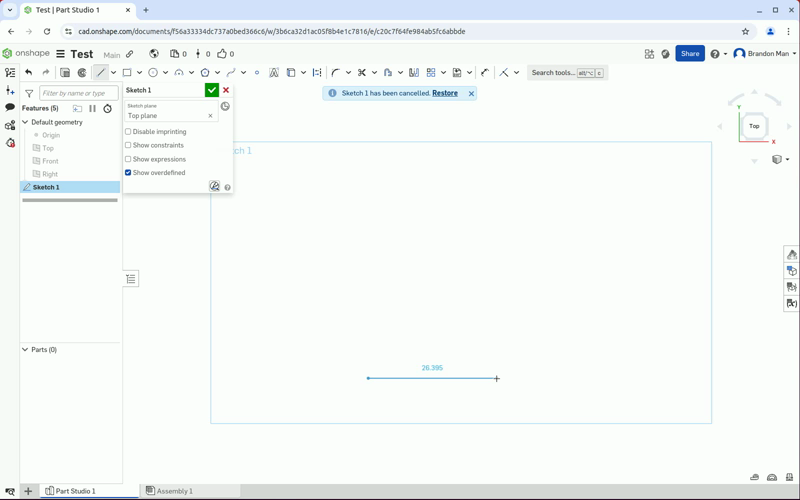
mouse_move(496, 171)
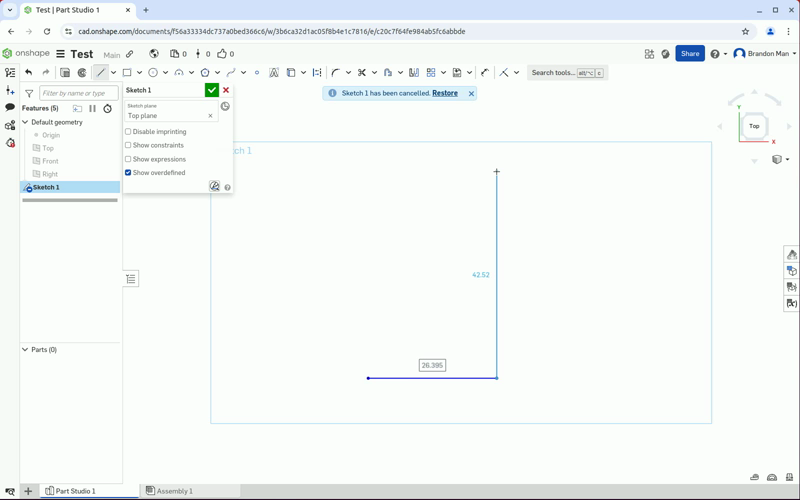
click(496, 171)
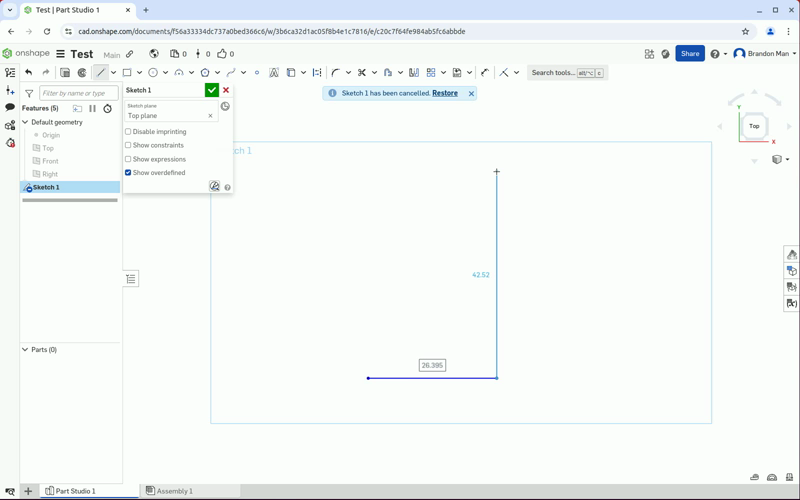
key_up(shift)
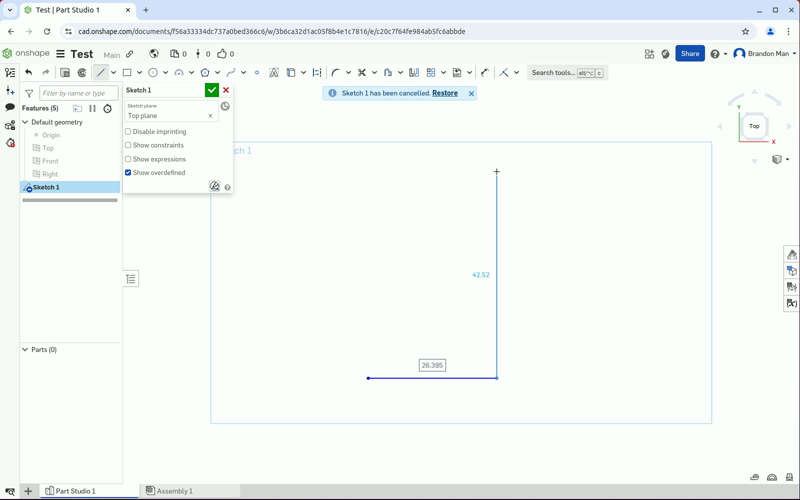
key_down(shift)
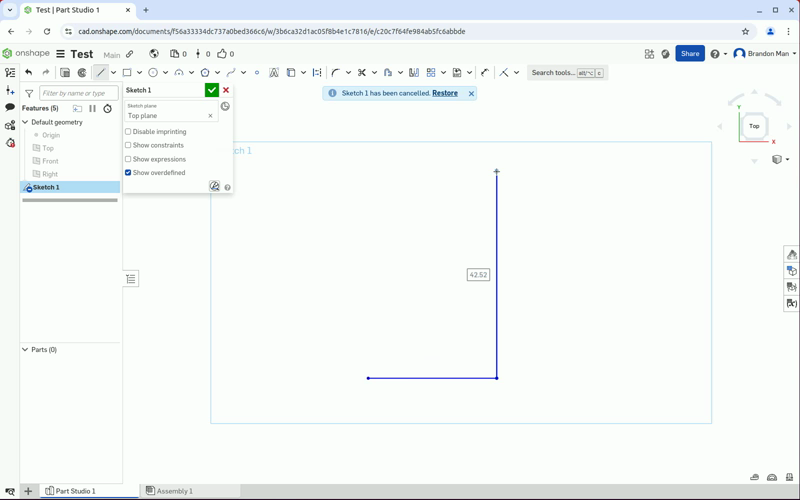
mouse_move(368, 171)
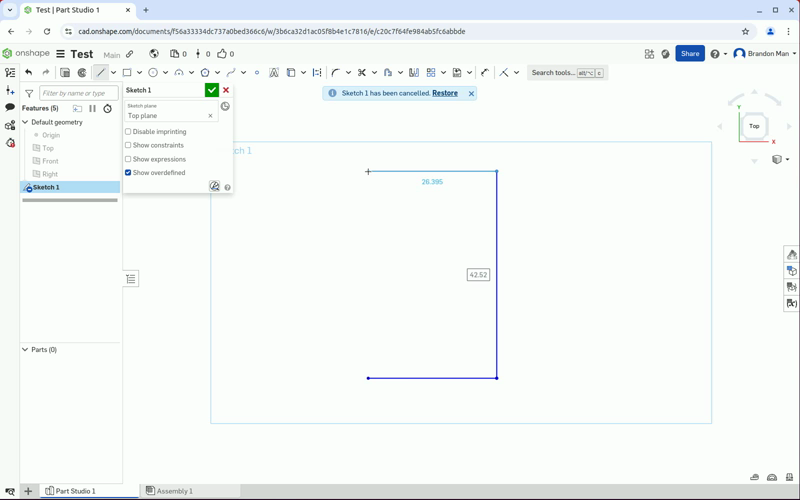
click(368, 171)
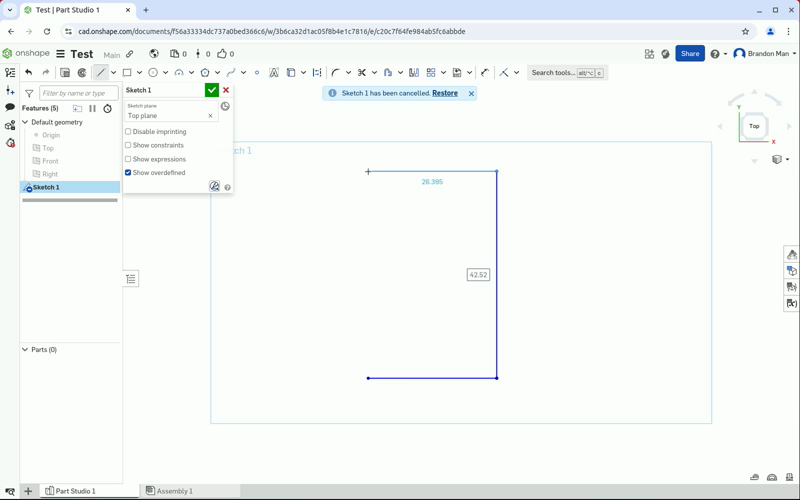
key_up(shift)
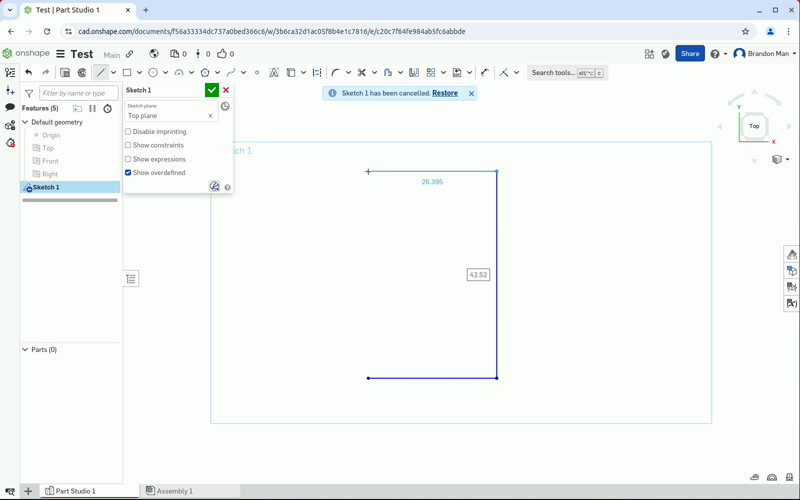
key_down(shift)
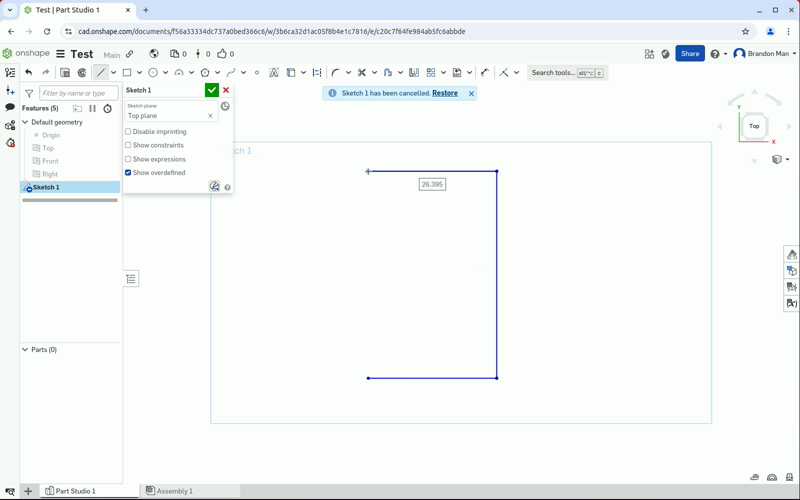
mouse_move(368, 378)
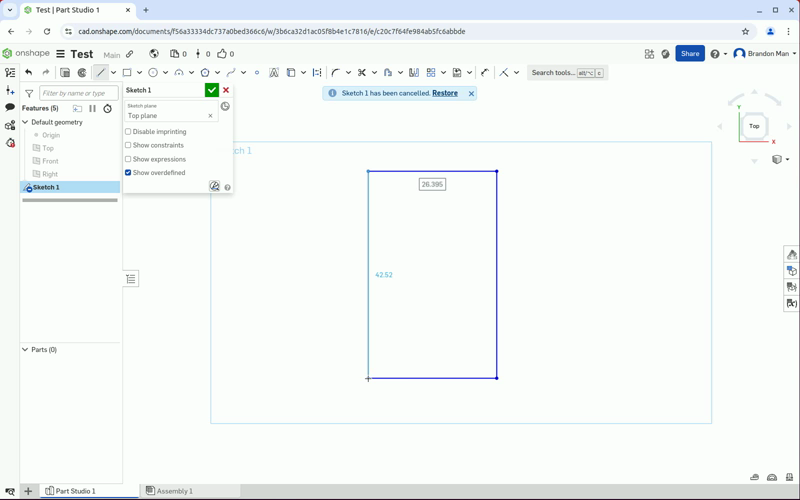
key_up(shift)
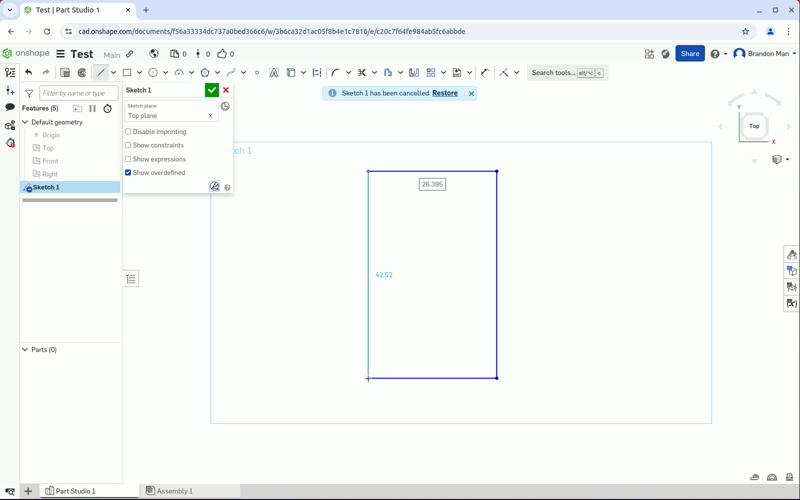
click(368, 378)
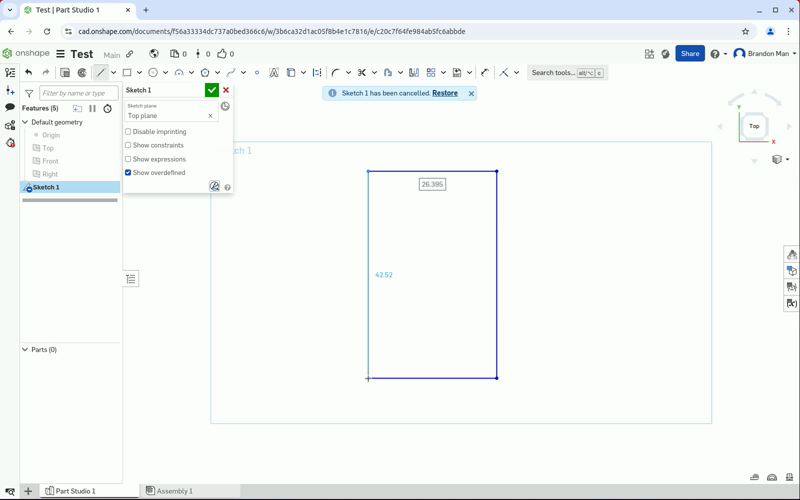
key(esc)
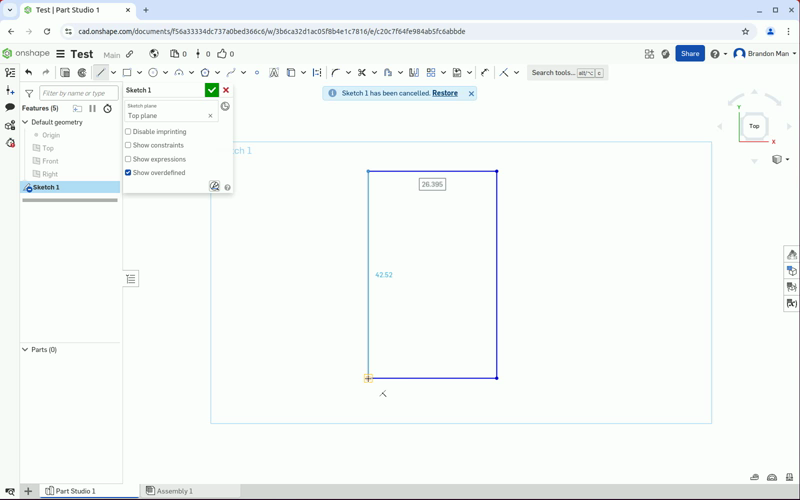
mouse_move(388, 314)
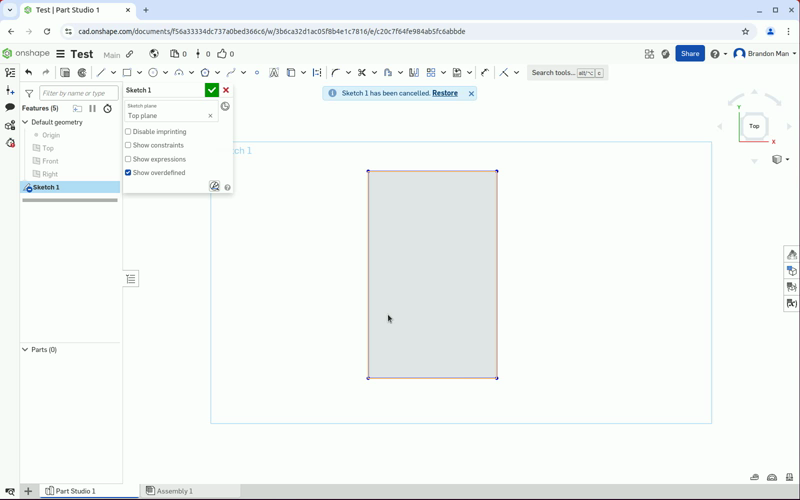
click(388, 314)
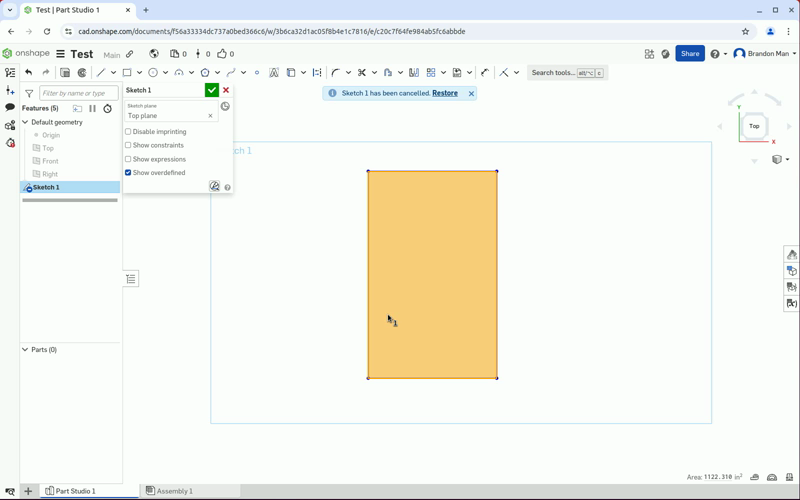
mouse_move(73, 352)
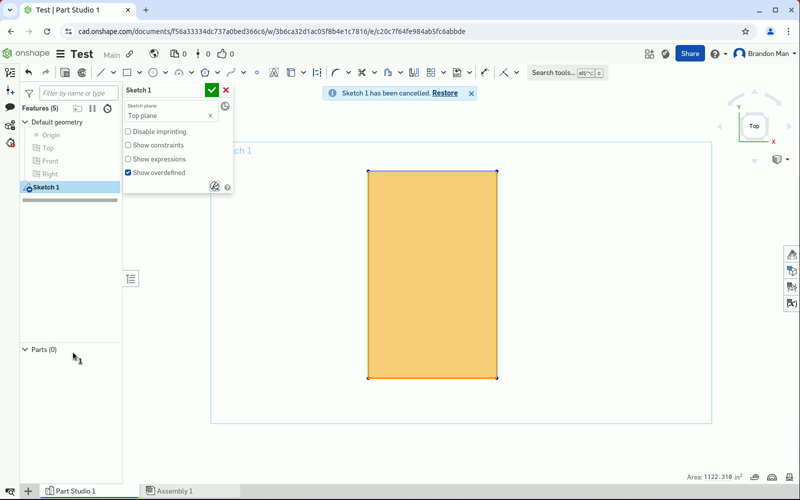
key(shift+y)
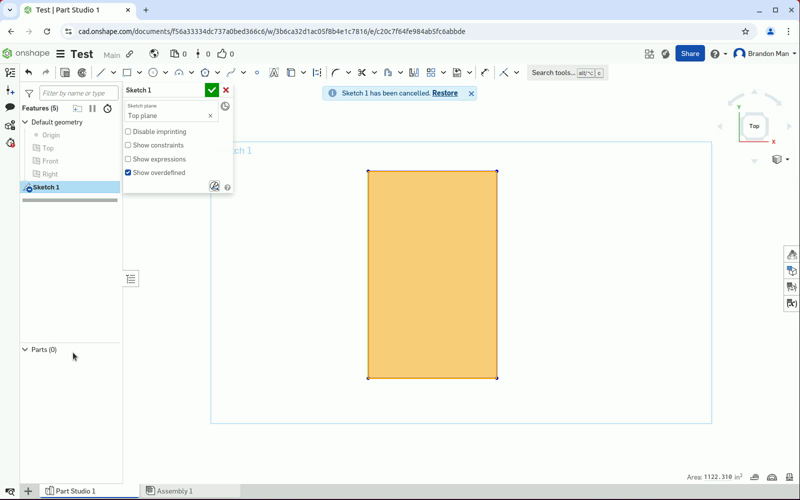
key(shift+e)
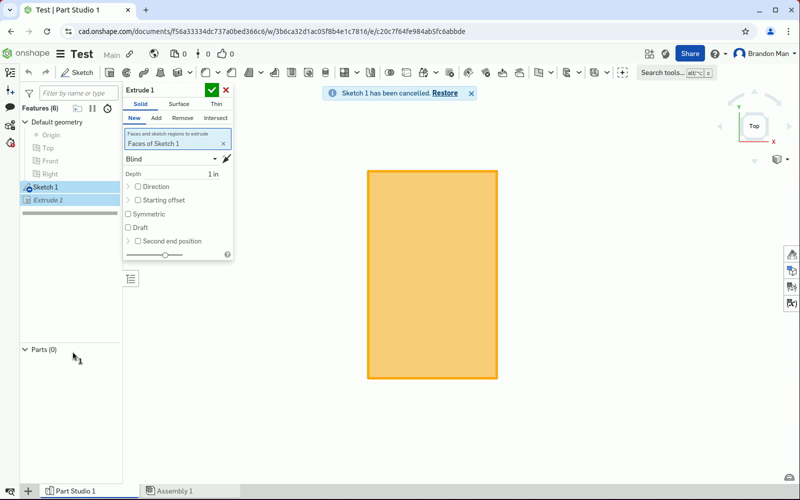
mouse_move(143, 106)
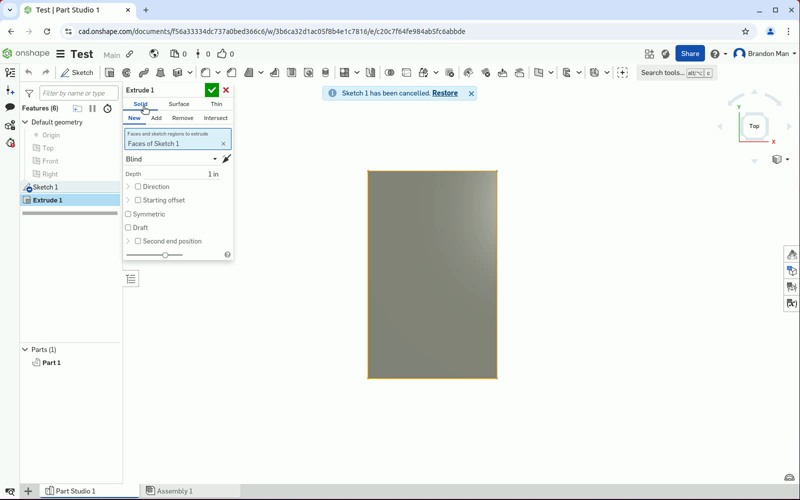
click(143, 106)
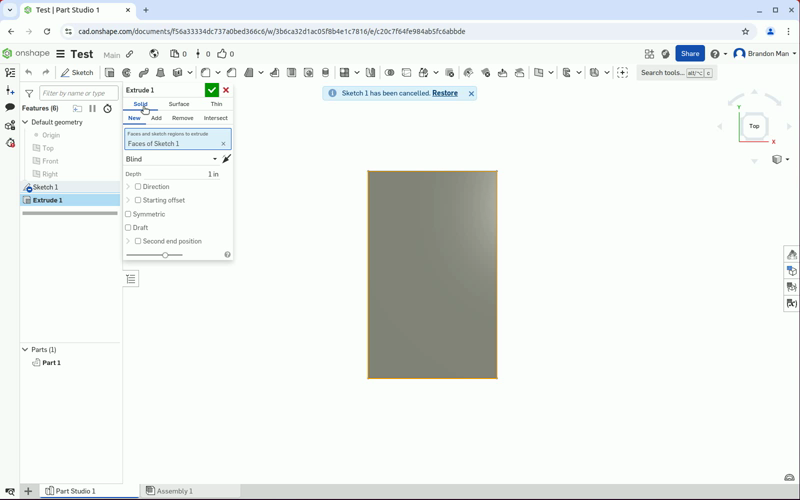
mouse_move(137, 120)
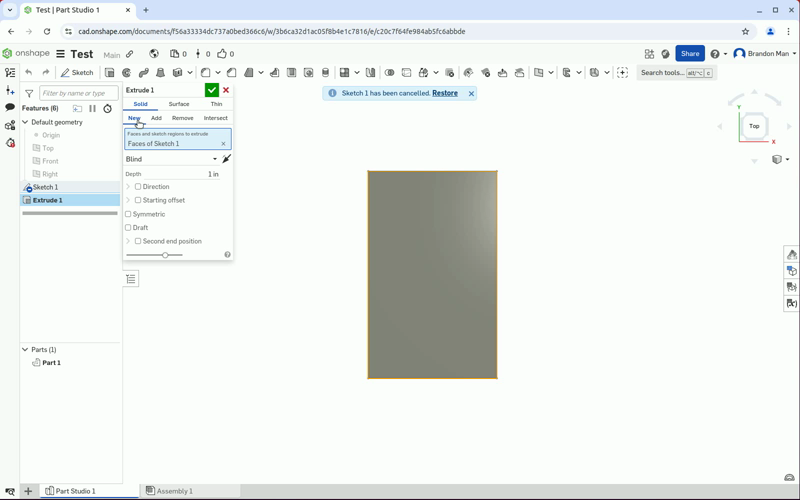
click(137, 120)
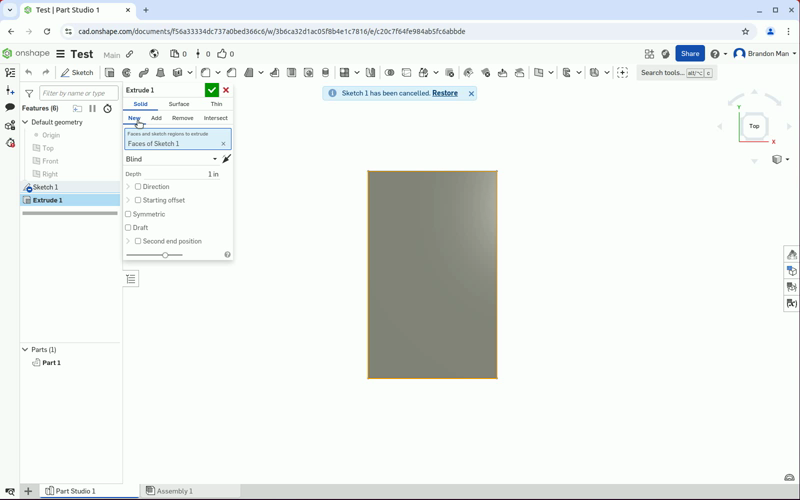
key(tab, 4)
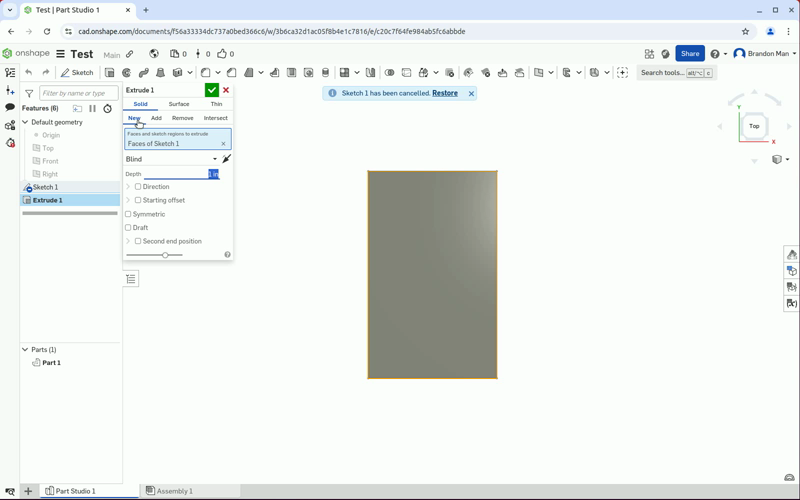
text(5.296)
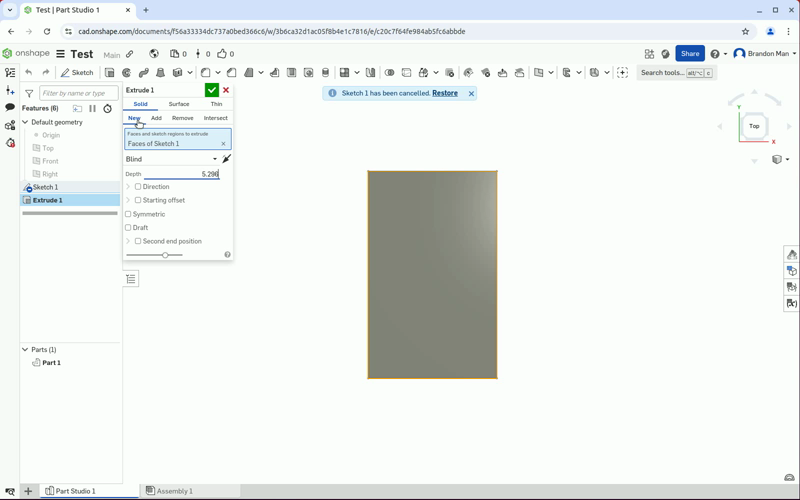
key(enter)
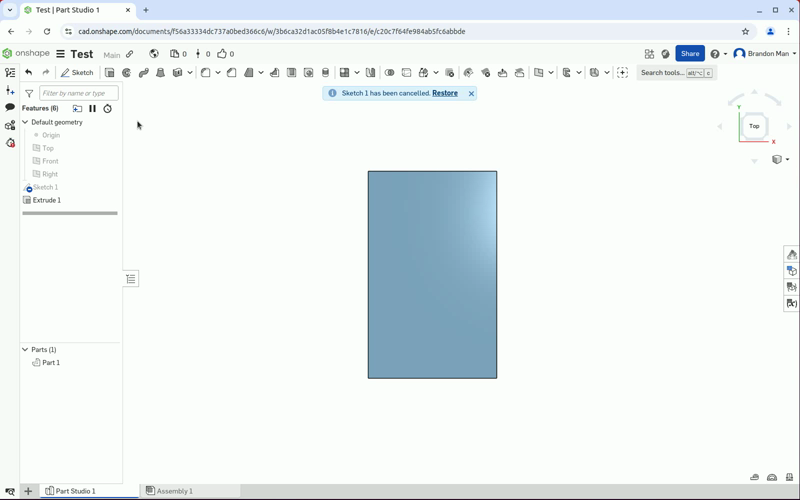
key(shift+h)
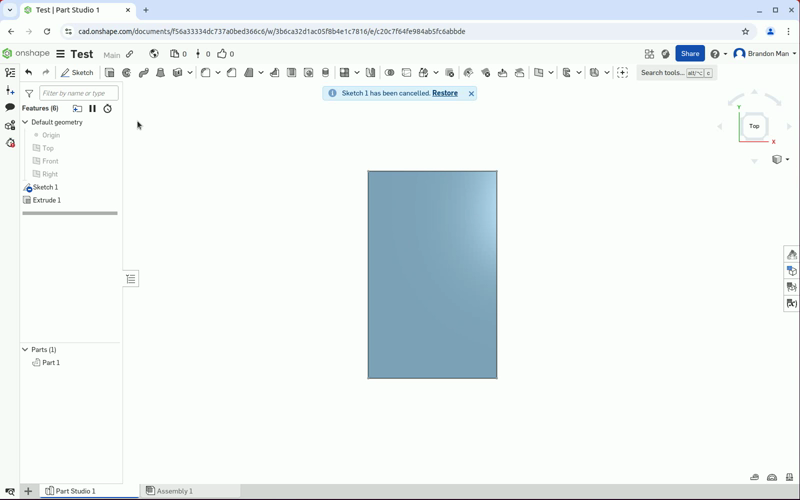
key(shift+h)
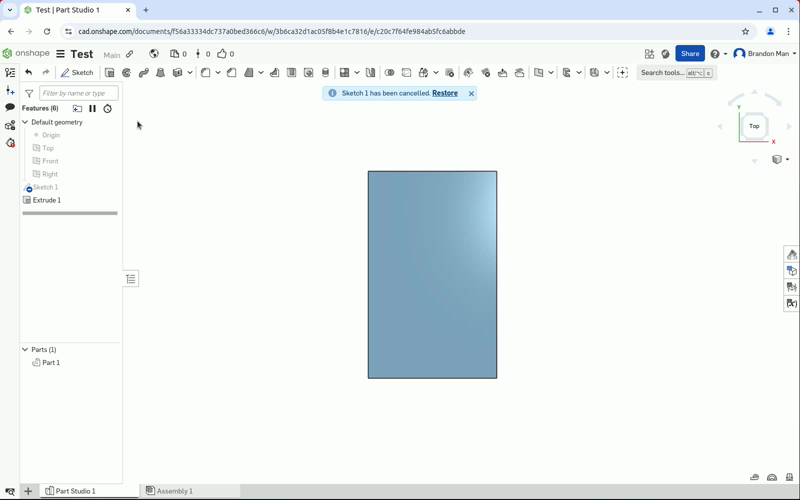
mouse_move(73, 189)
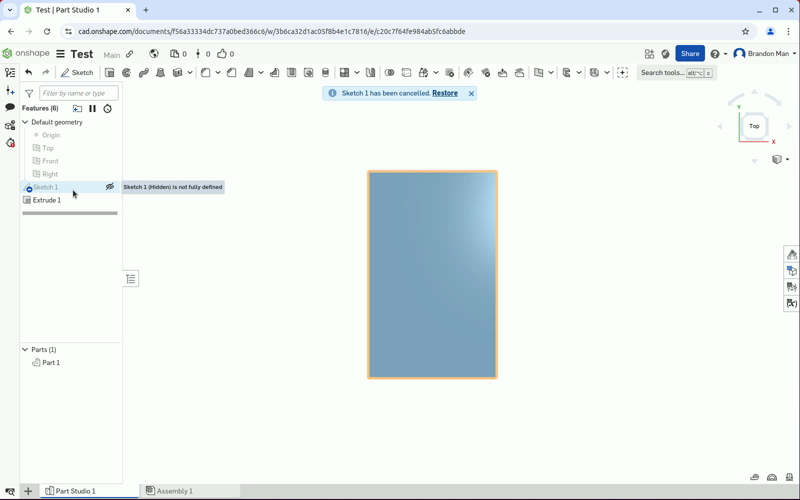
click(73, 189)
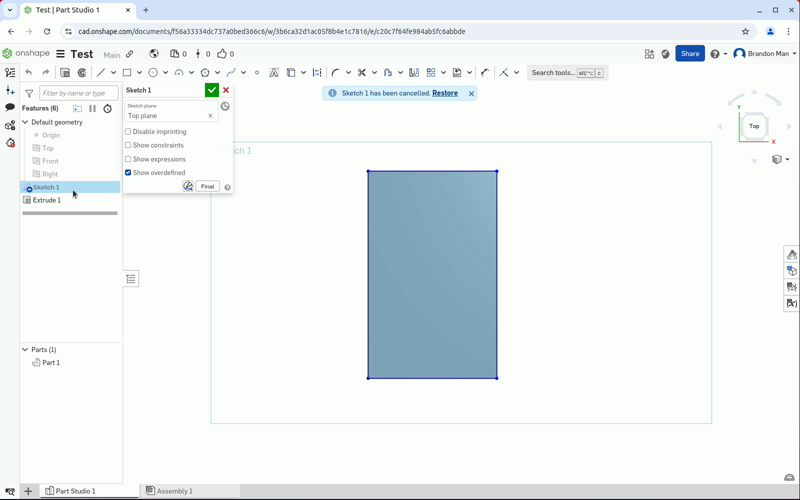
mouse_move(229, 92)
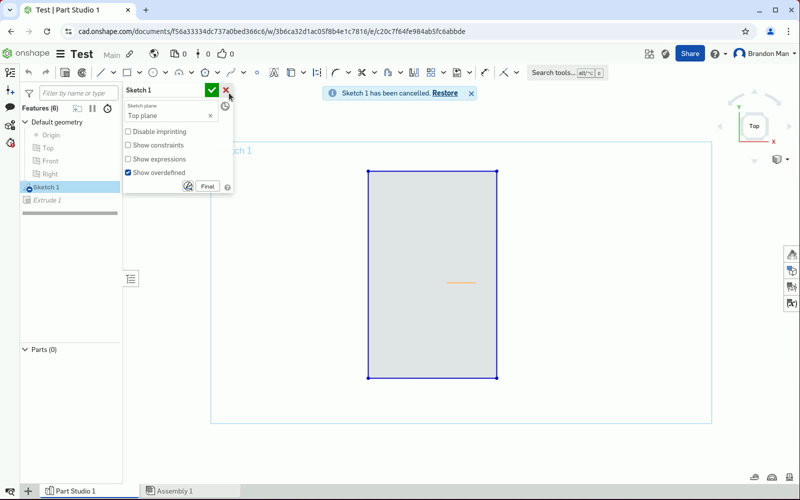
click(229, 92)
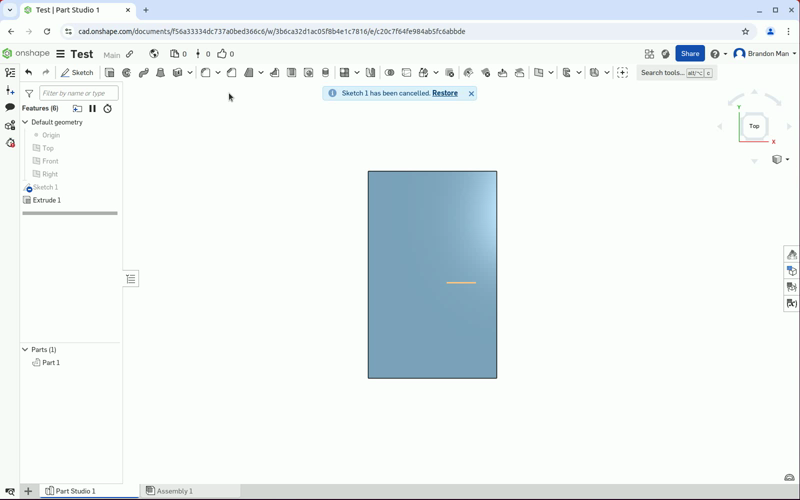
mouse_move(541, 75)
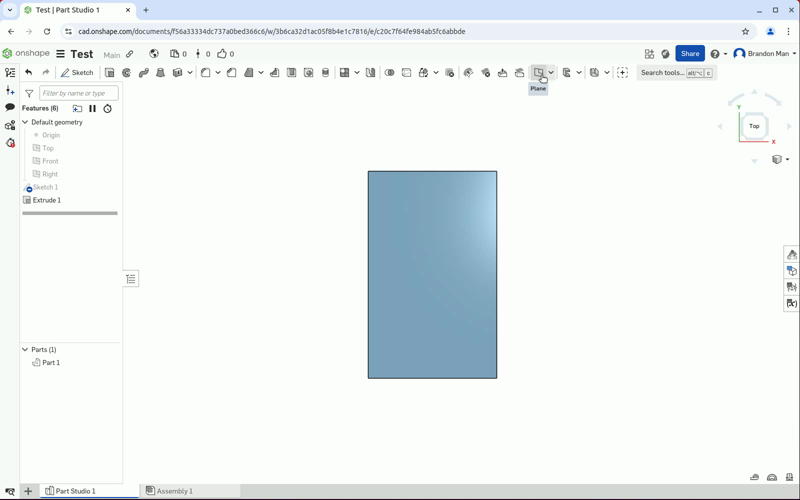
click(541, 75)
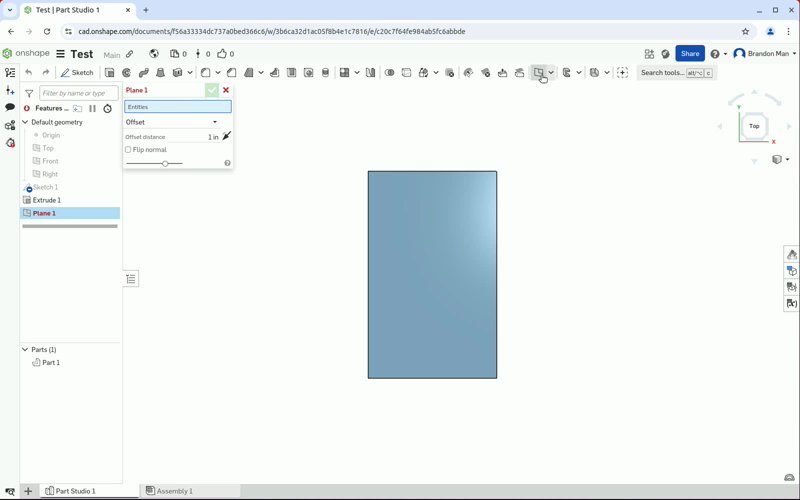
mouse_move(73, 150)
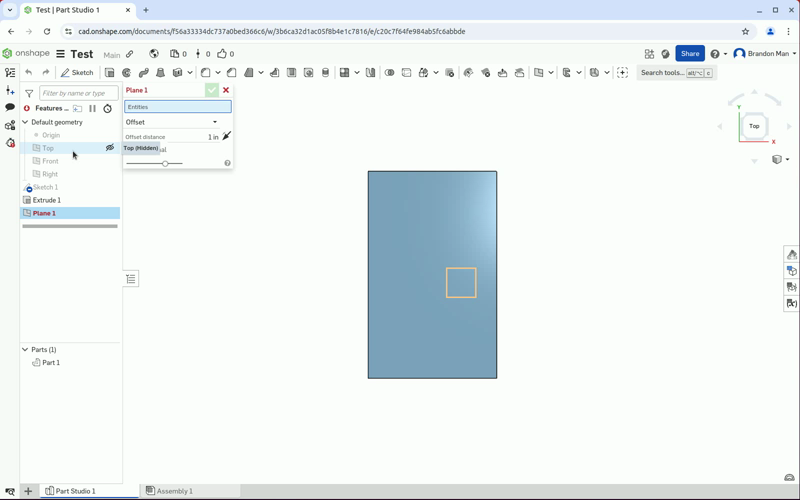
click(73, 150)
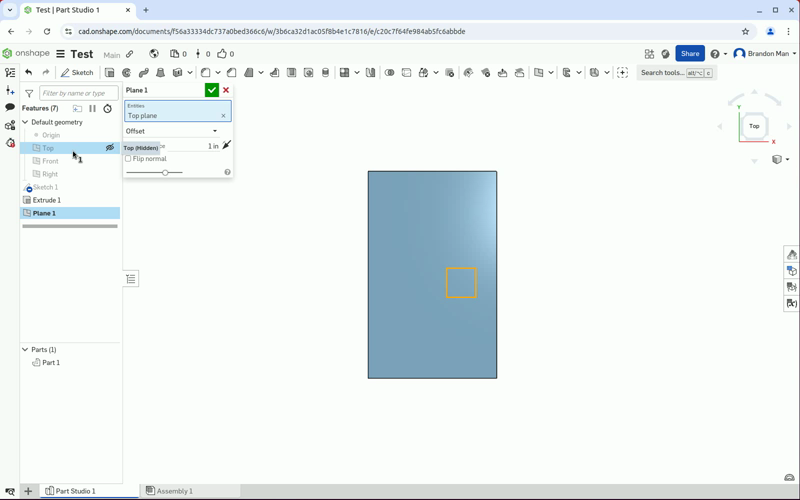
key(tab, 2)
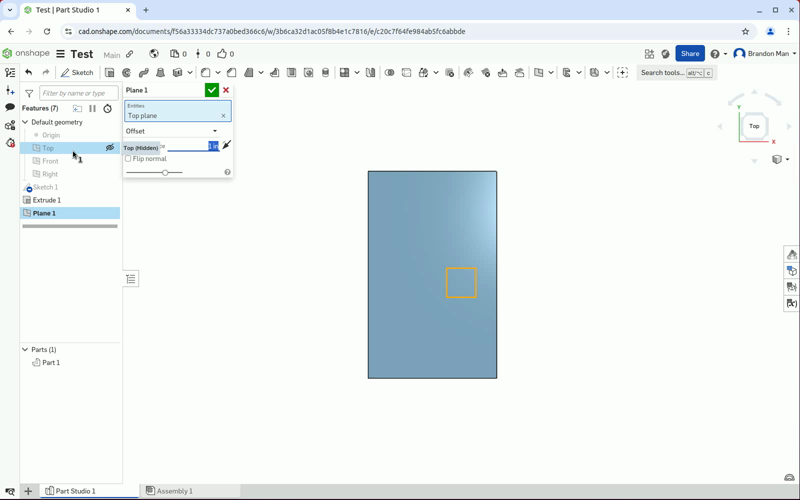
text(5.299)
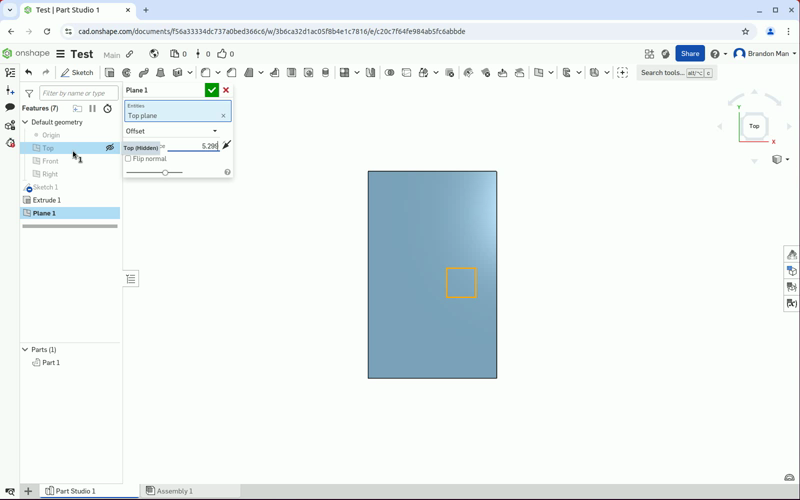
key(enter, 2)
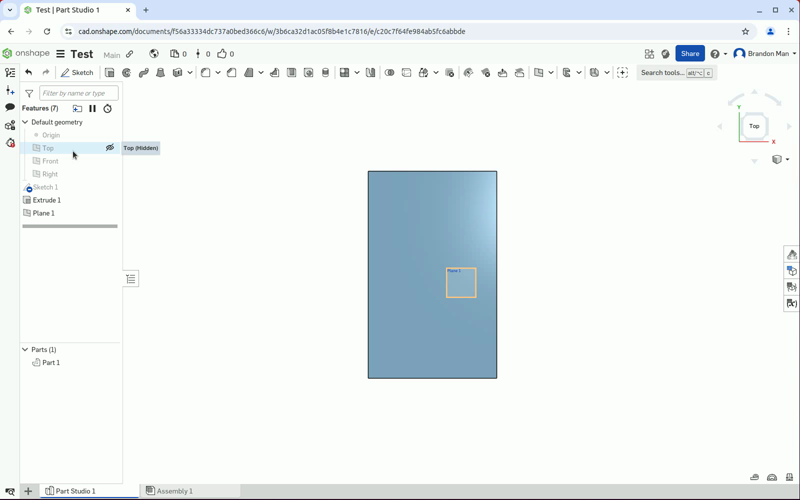
key(shift+s)
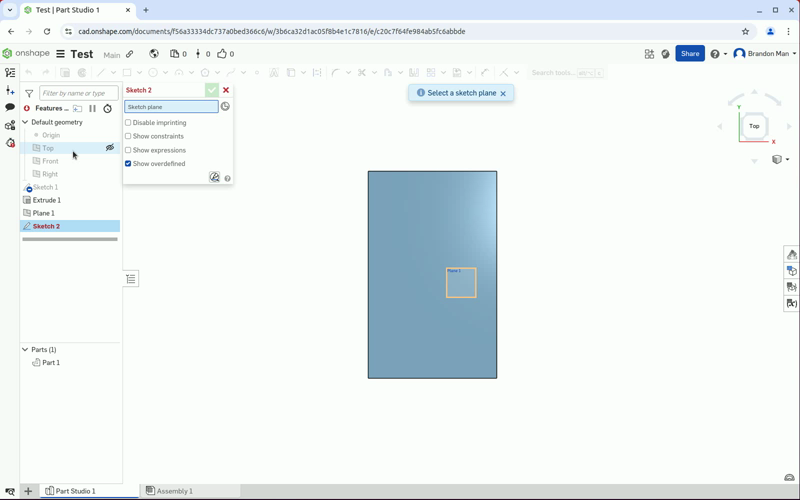
mouse_move(73, 215)
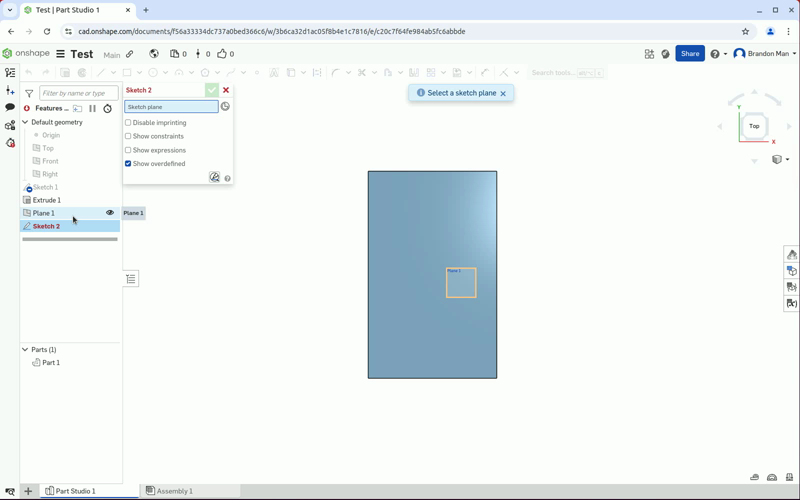
click(73, 215)
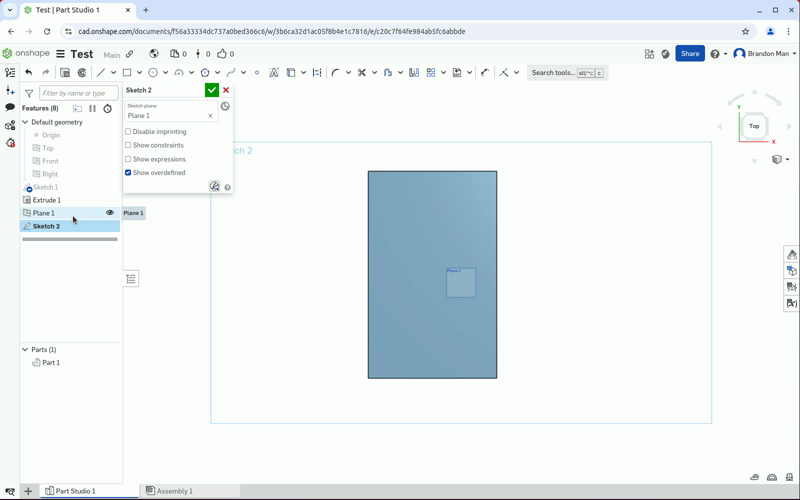
mouse_move(73, 352)
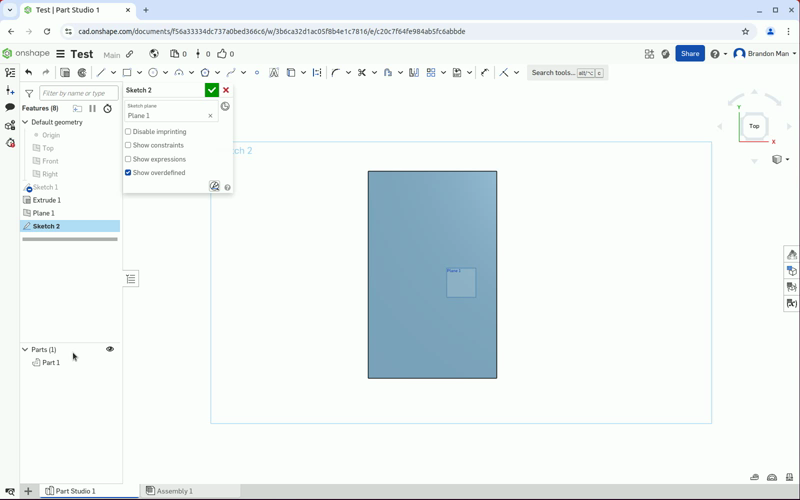
key(y)
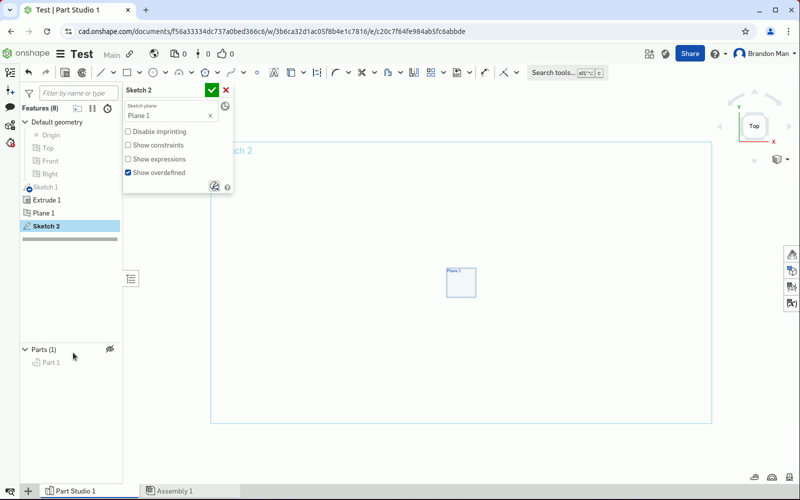
key(l)
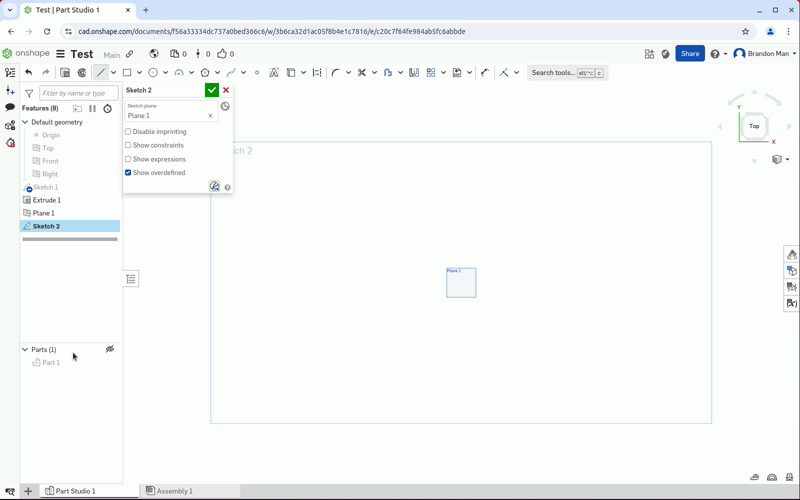
key_down(shift)
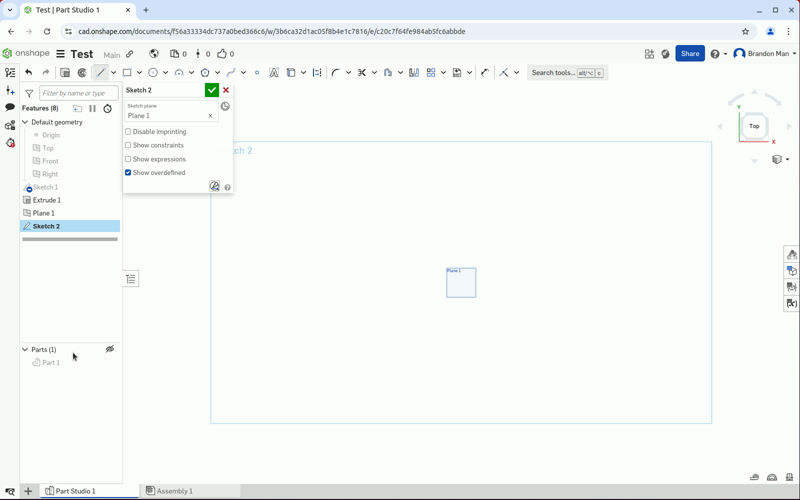
mouse_move(368, 196)
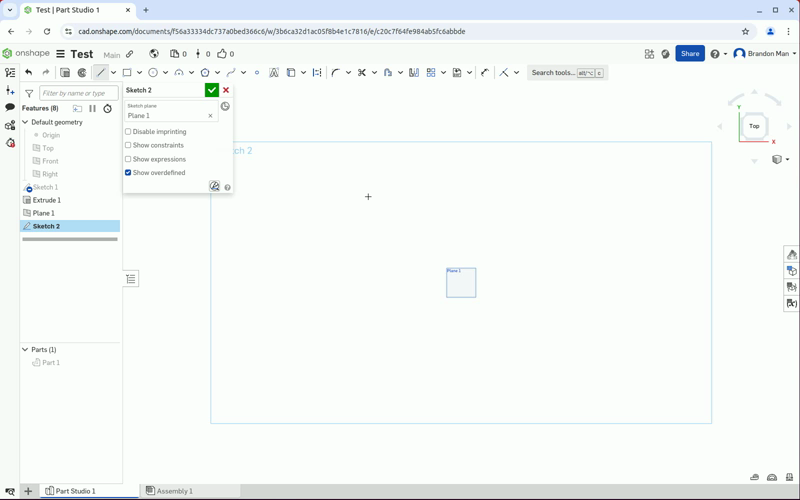
click(368, 196)
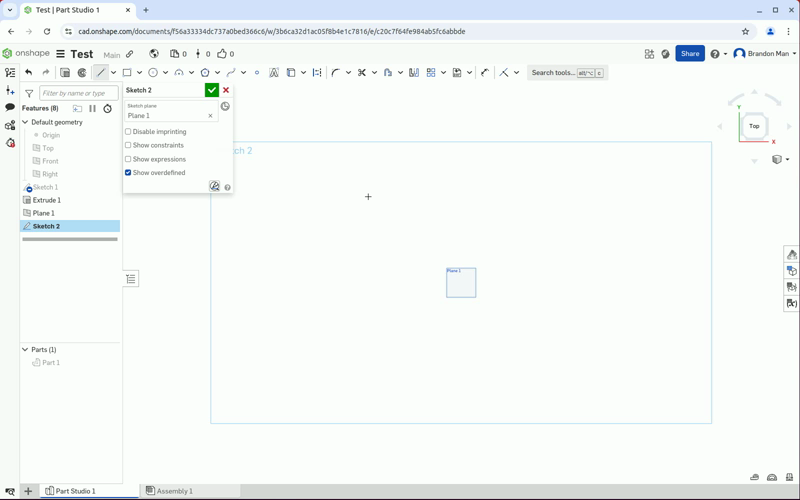
key_up(shift)
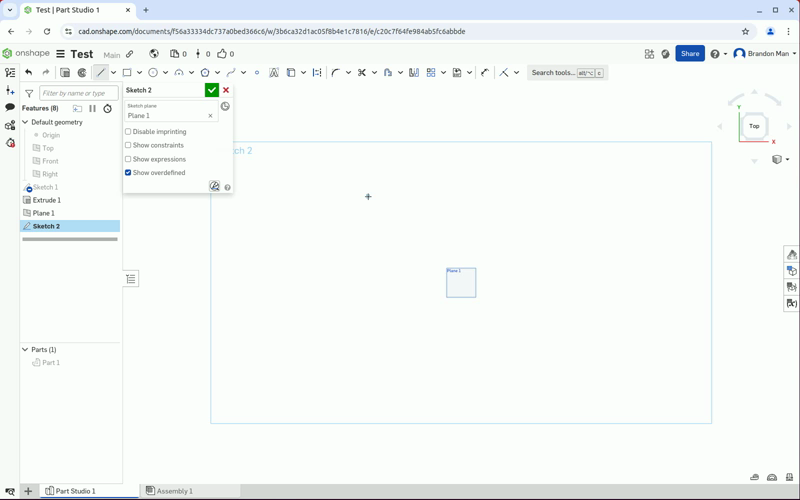
key_down(shift)
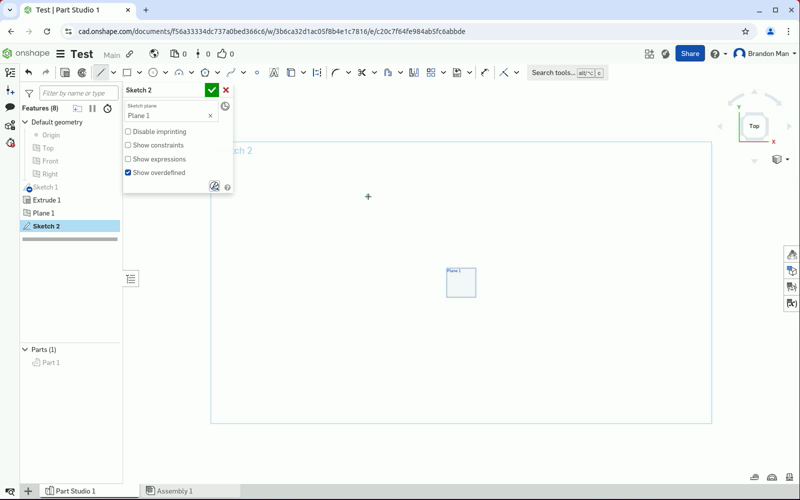
mouse_move(497, 196)
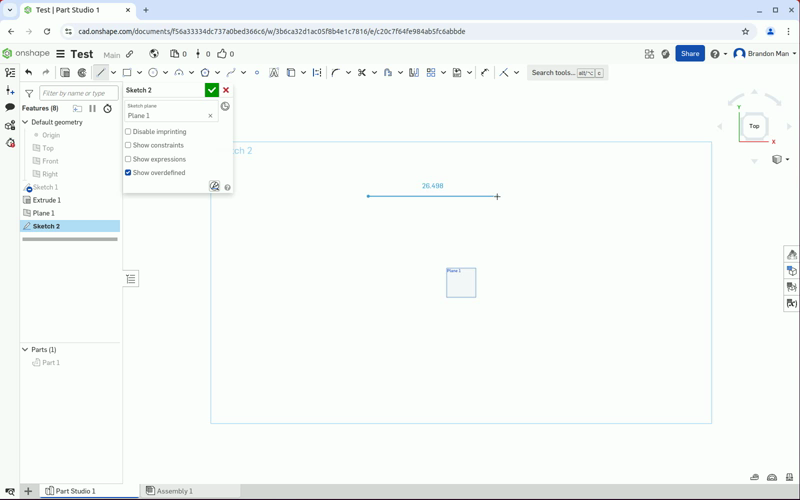
click(497, 196)
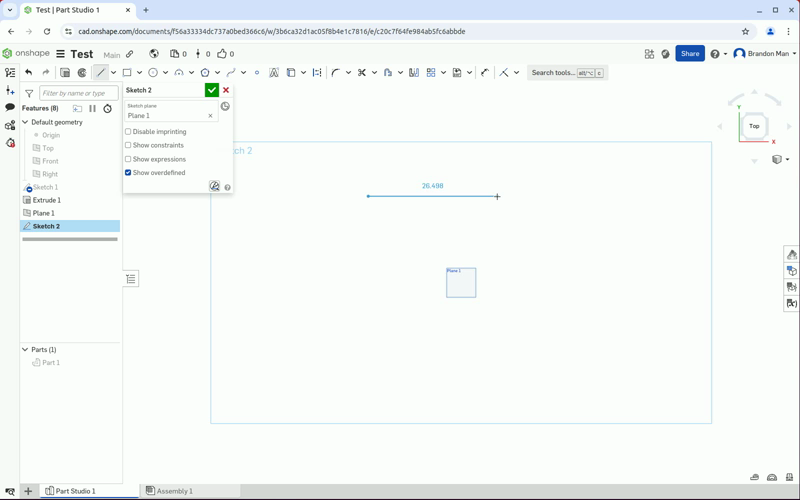
key_up(shift)
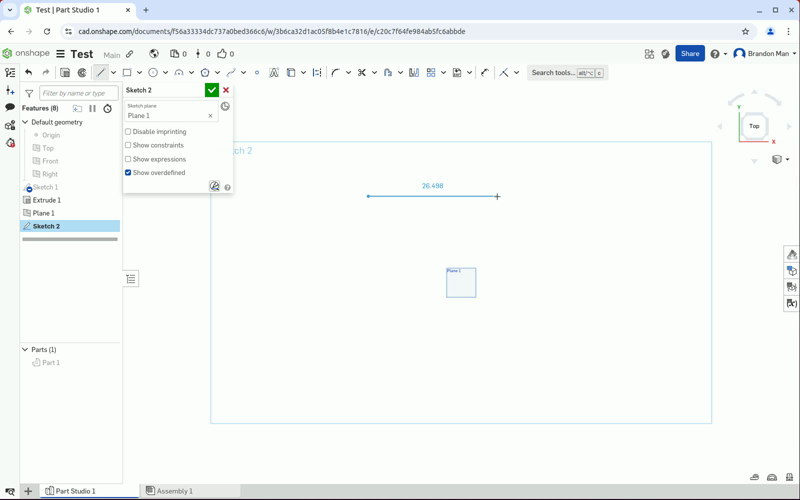
key_down(shift)
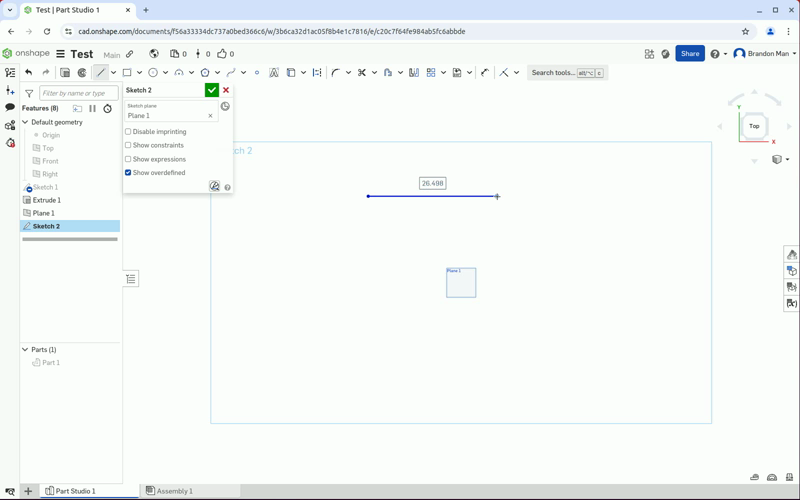
mouse_move(527, 196)
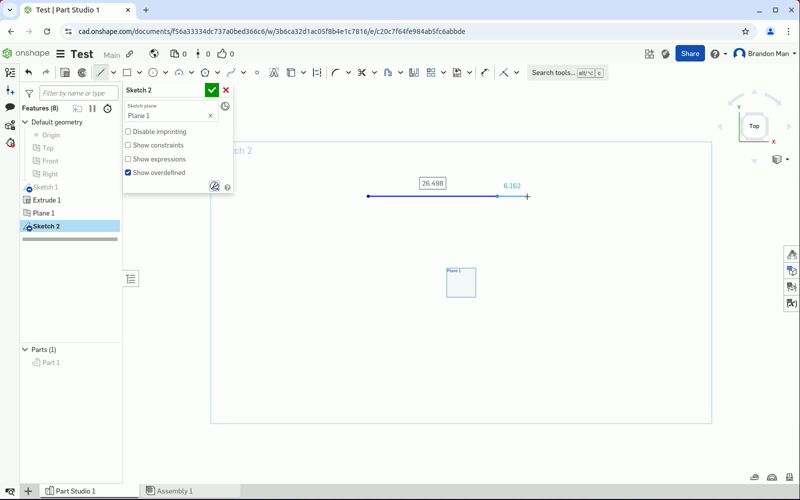
mouse_move(497, 170)
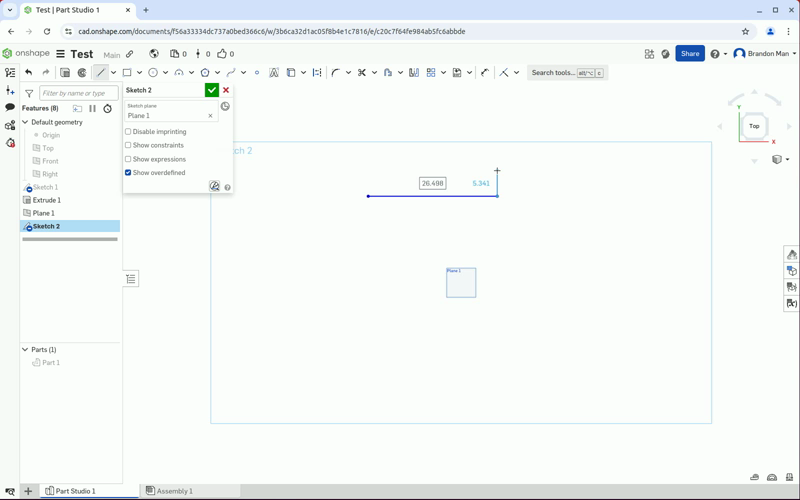
click(497, 170)
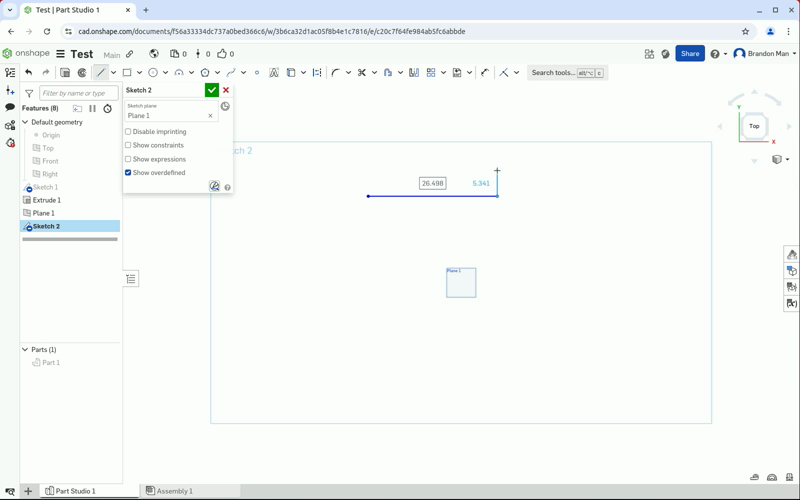
key_up(shift)
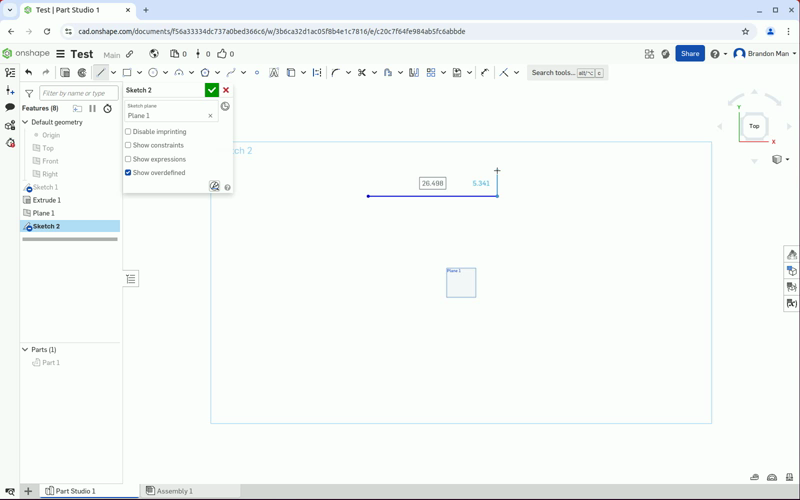
key_down(shift)
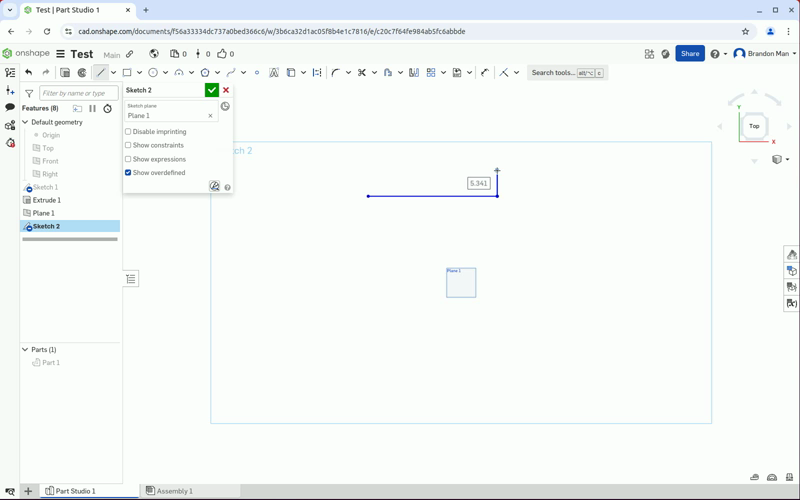
mouse_move(368, 170)
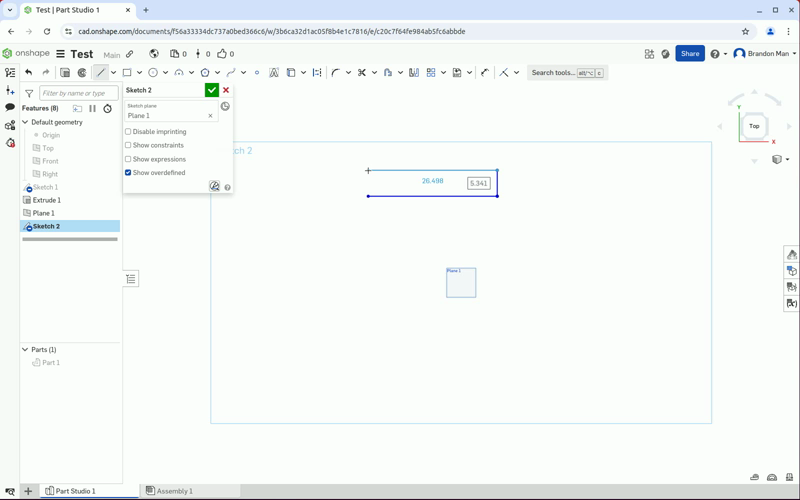
click(368, 170)
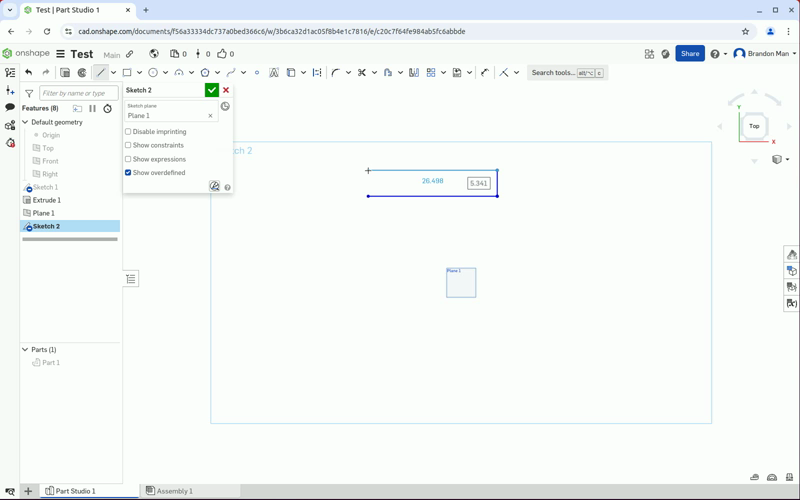
key_up(shift)
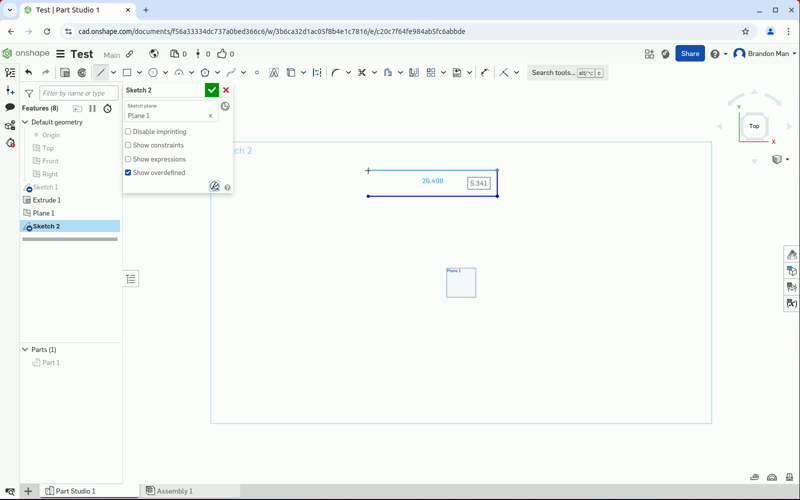
mouse_move(398, 170)
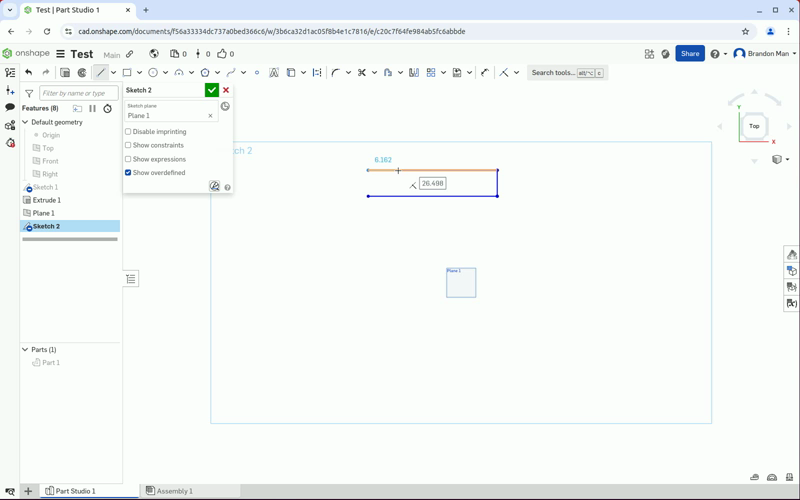
key_down(shift)
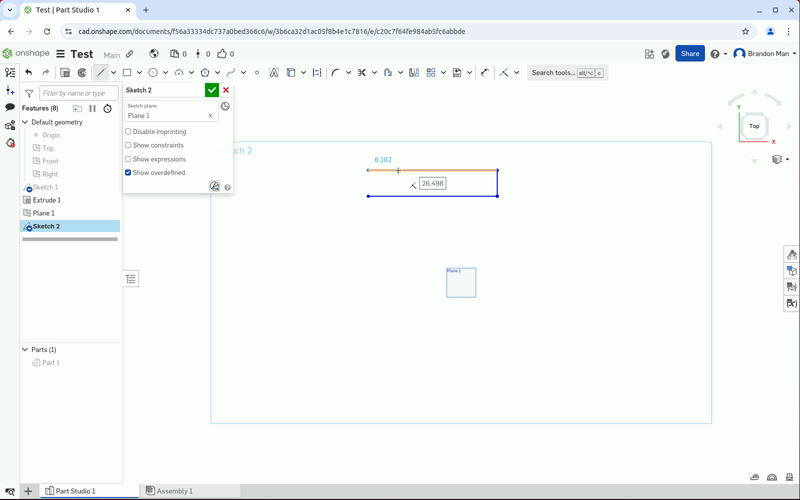
mouse_move(368, 196)
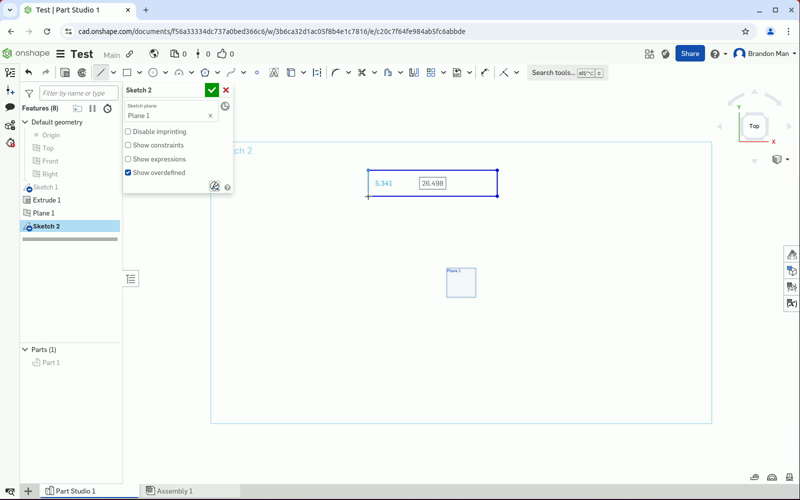
key_up(shift)
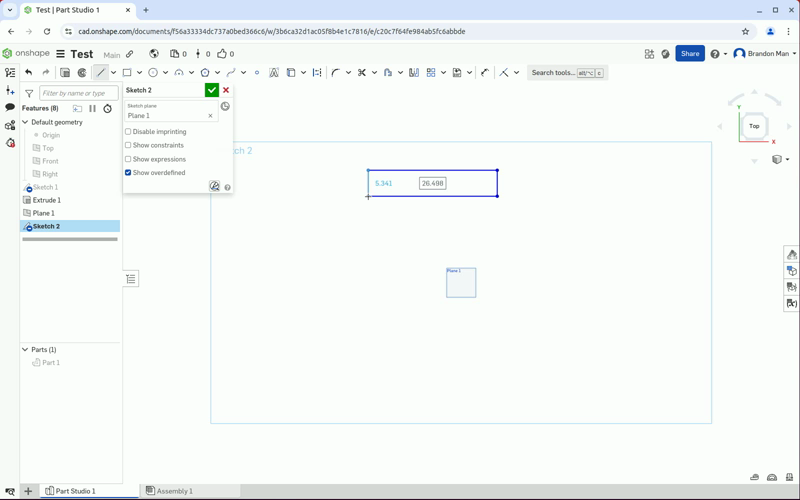
click(368, 196)
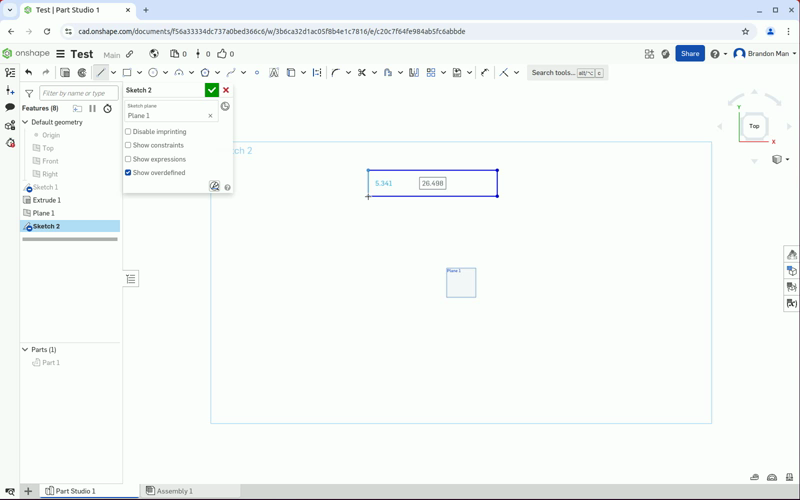
key(esc)
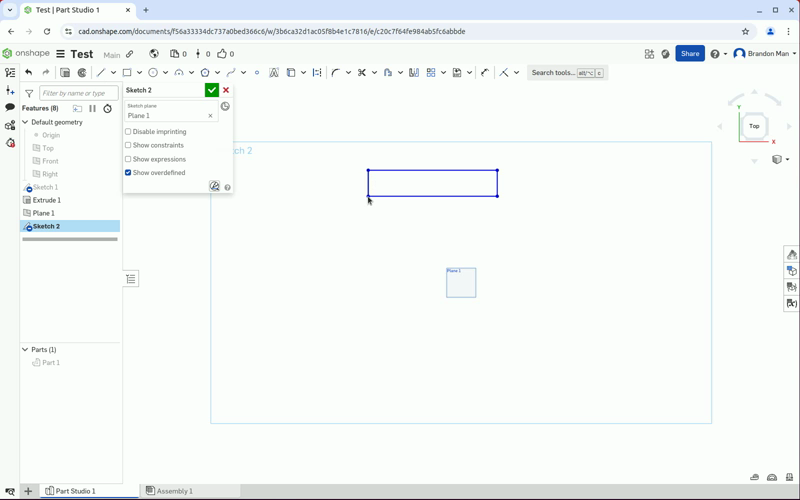
mouse_move(384, 177)
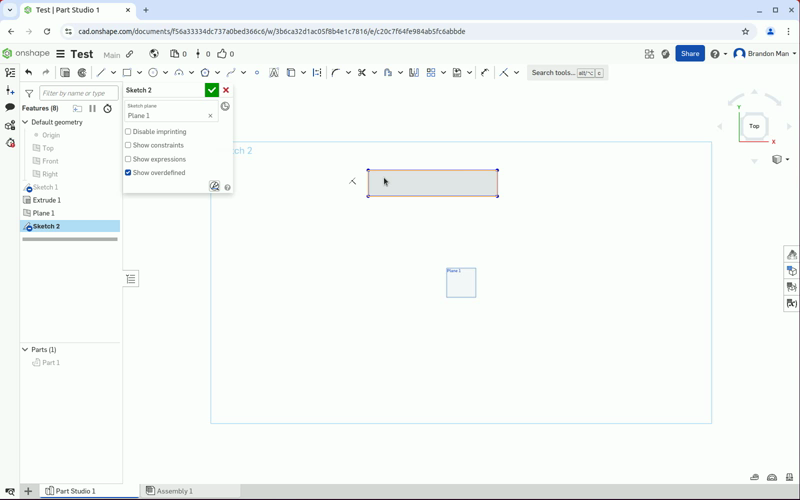
click(384, 177)
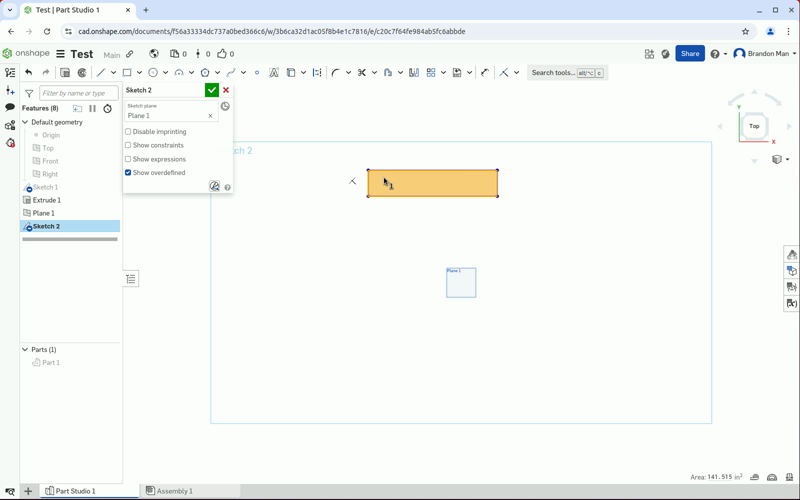
mouse_move(73, 352)
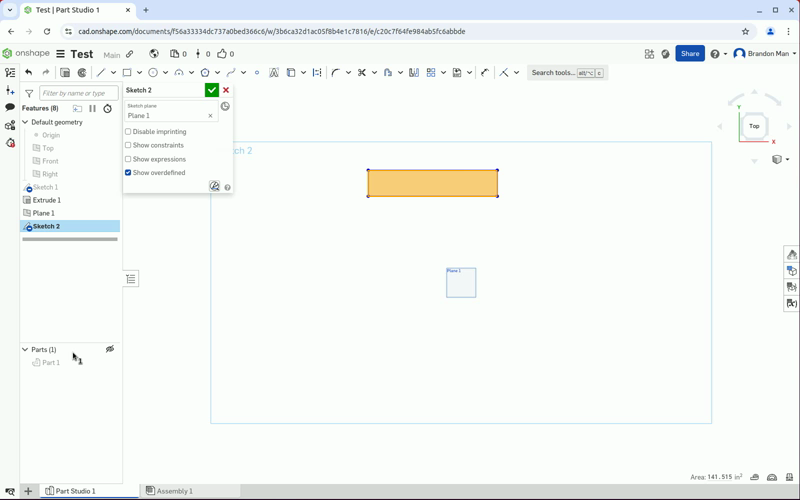
key(shift+y)
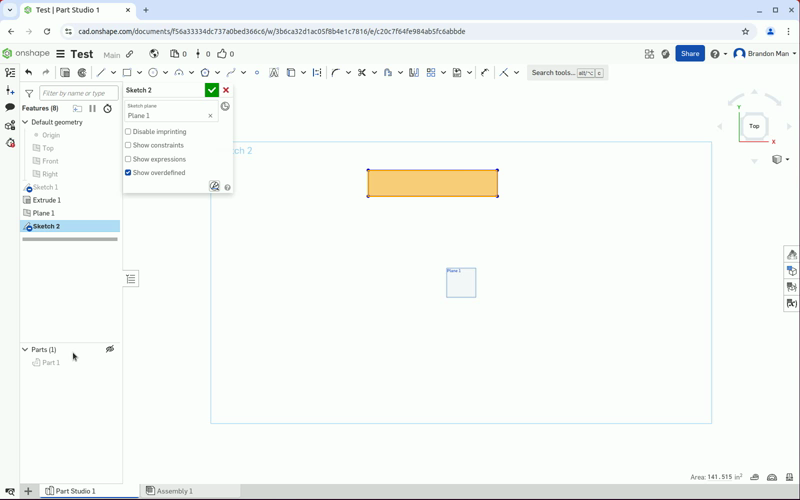
key(shift+e)
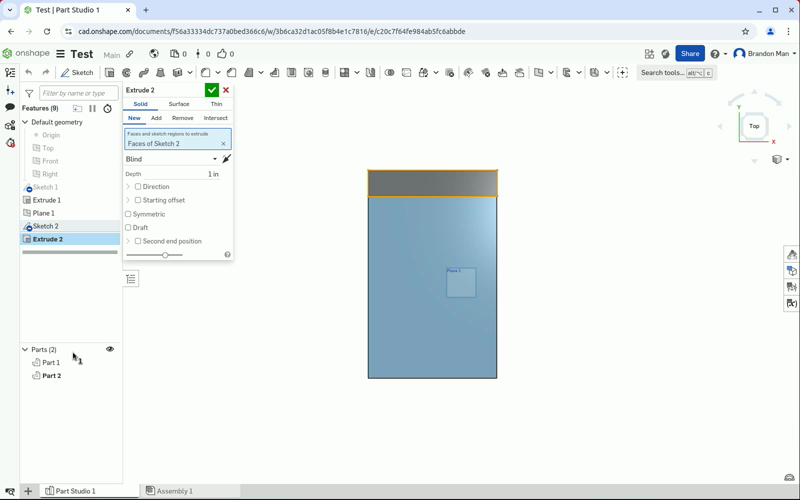
mouse_move(143, 106)
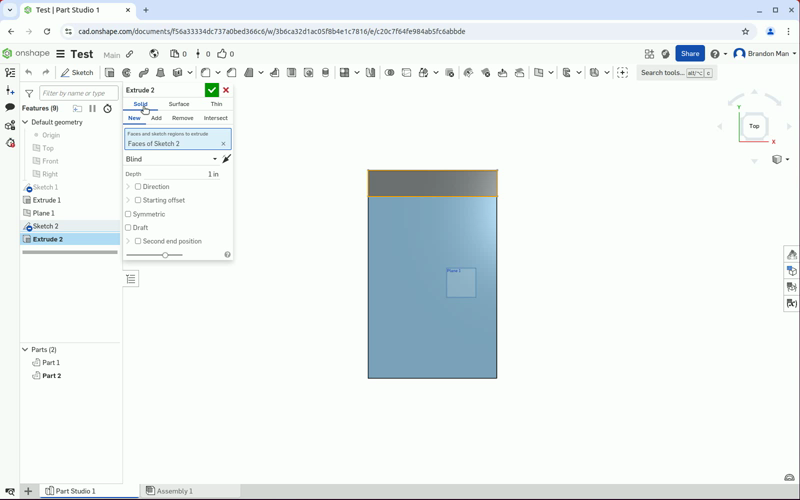
click(143, 106)
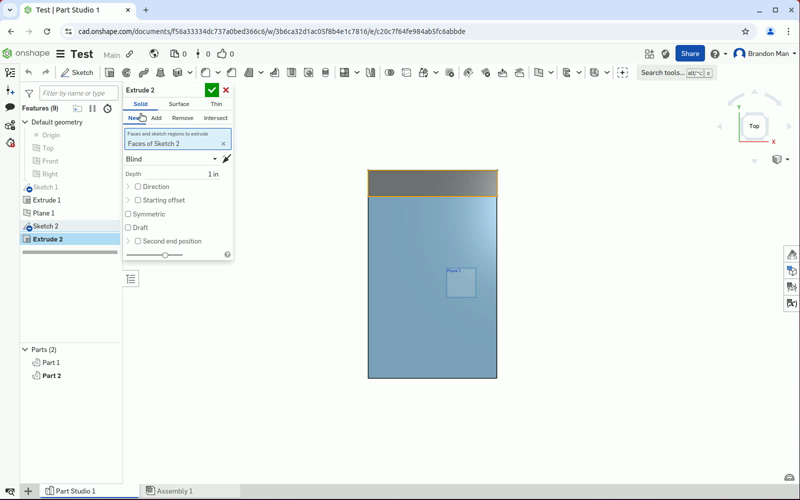
mouse_move(137, 120)
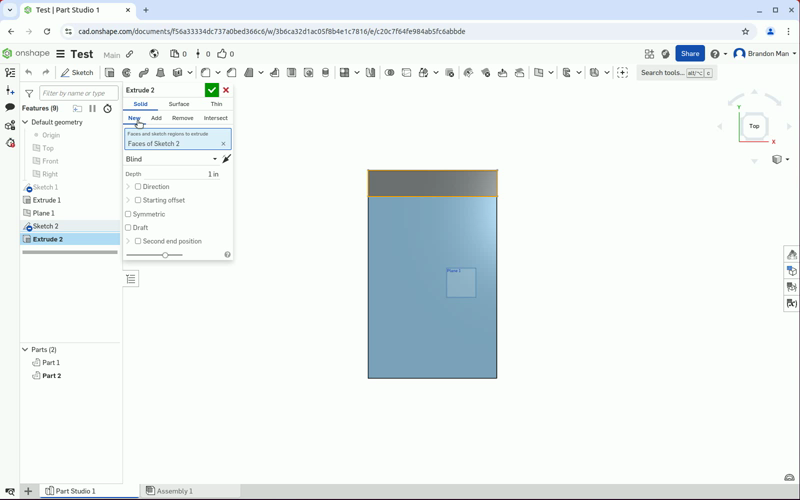
click(137, 120)
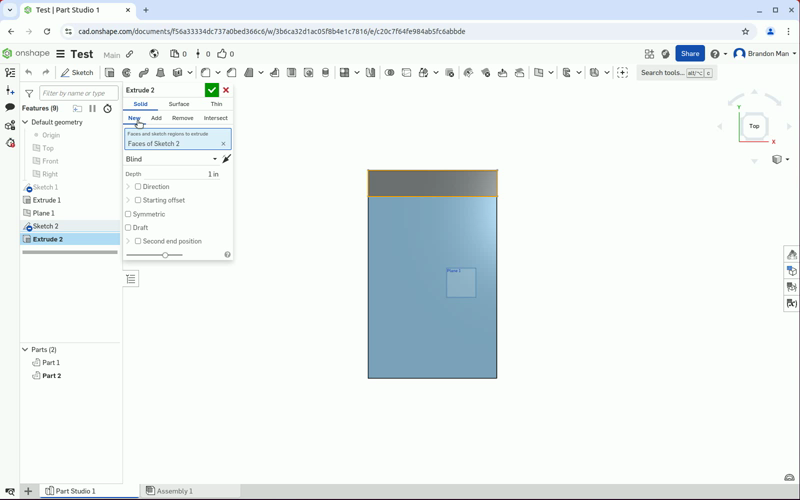
key(tab, 4)
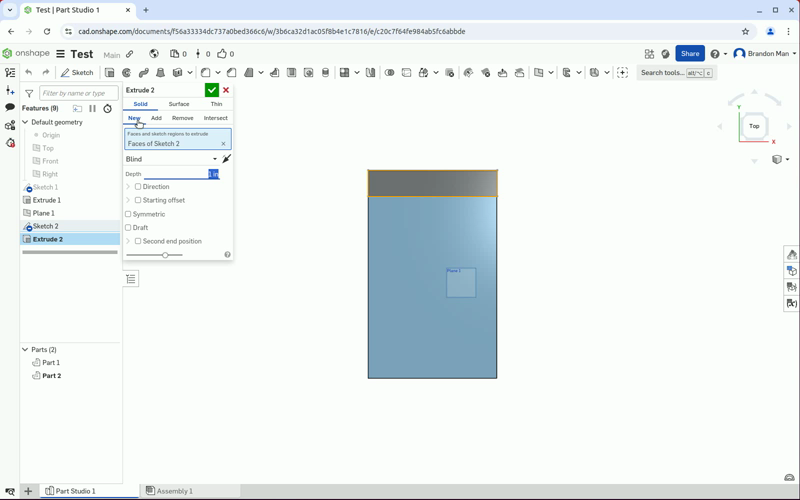
text(10.591)
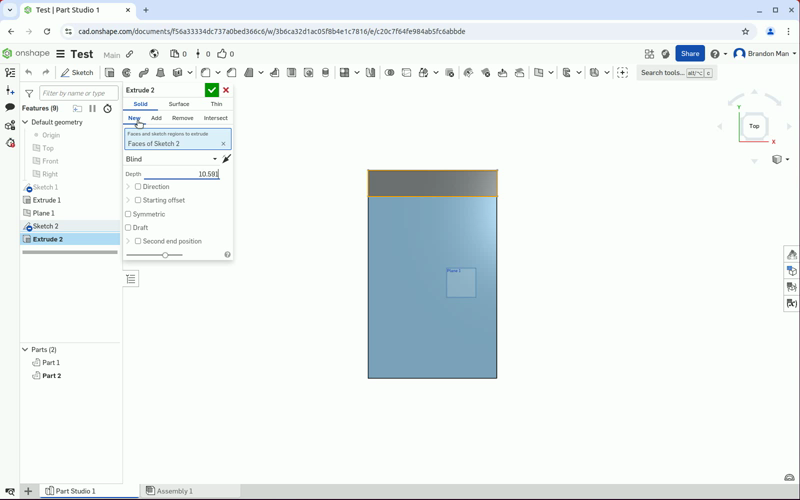
key(enter)
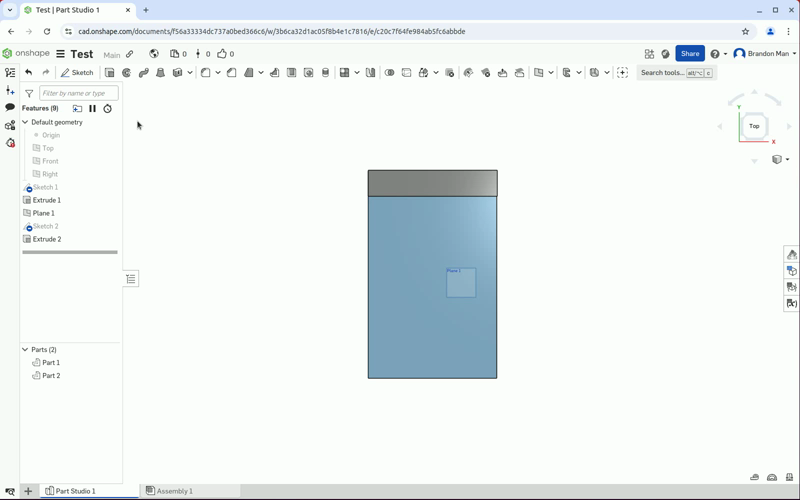
key(shift+h)
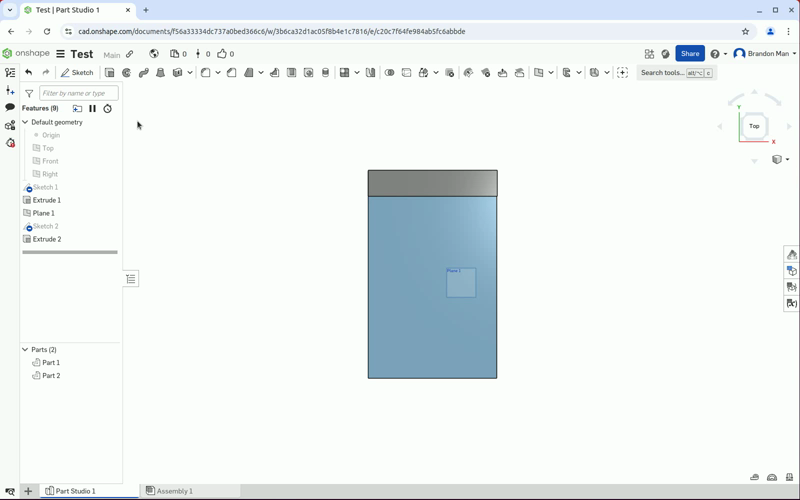
key(shift+h)
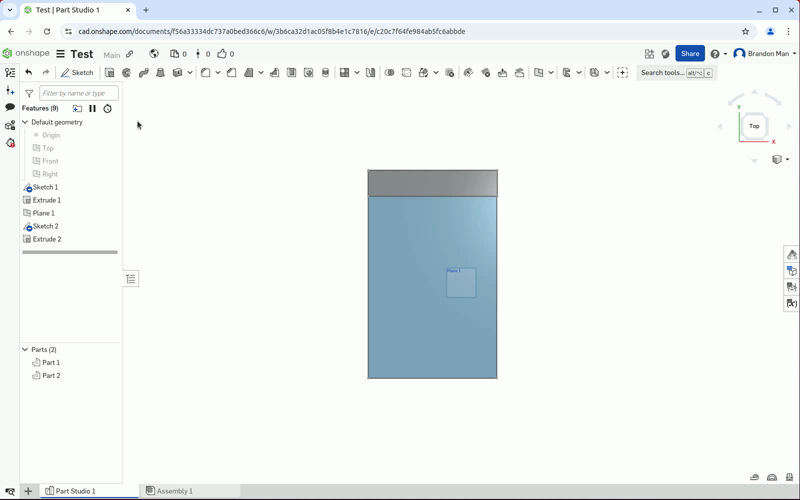
key(shift+7)
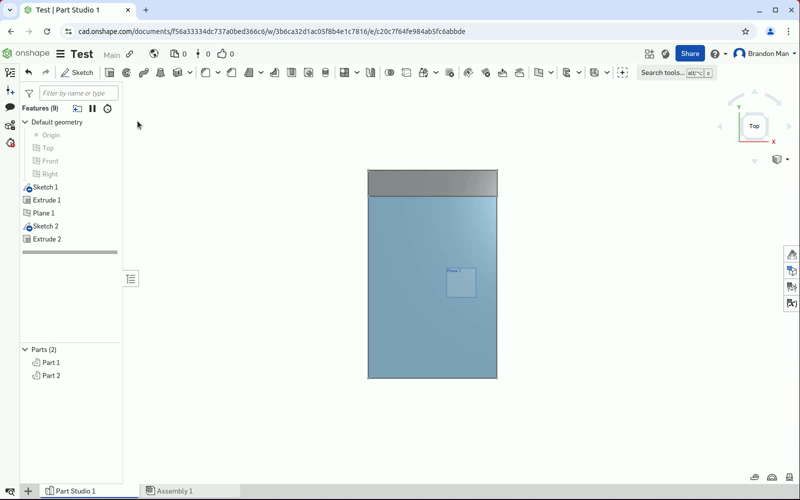
key(up, 3)
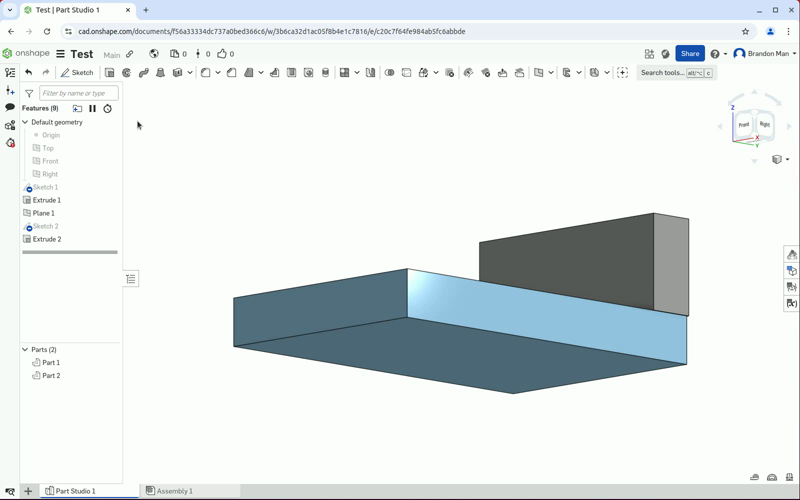
key(left, 3)
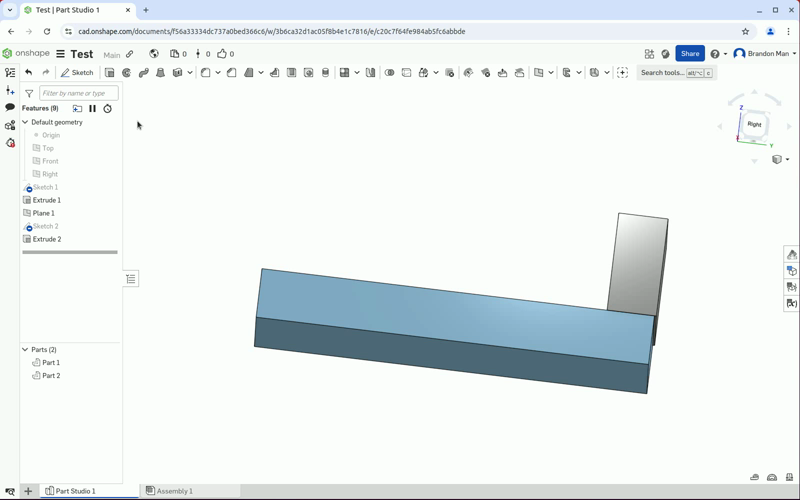
key(right, 3)
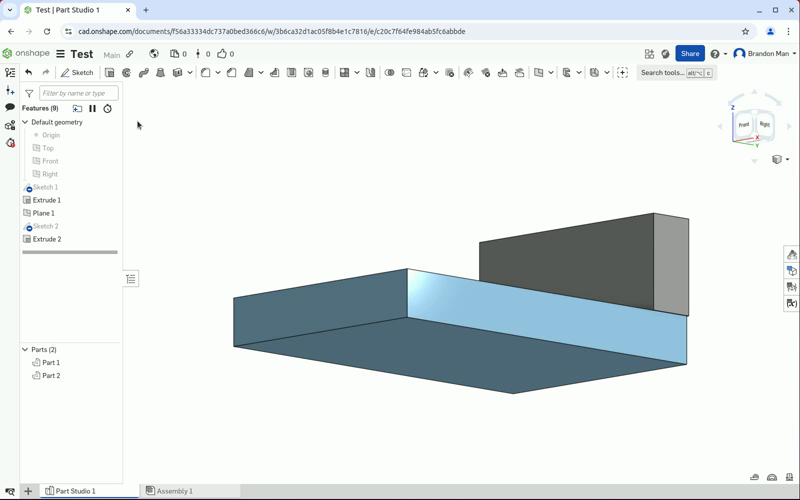
key(down, 3)
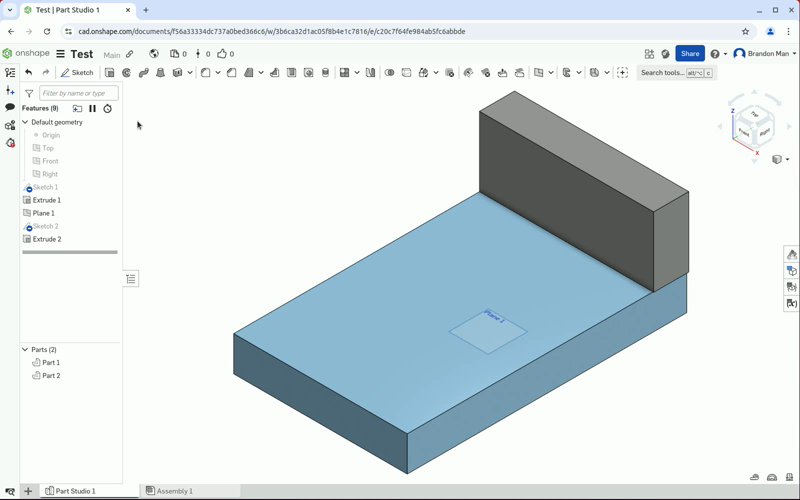
mouse_move(73, 189)
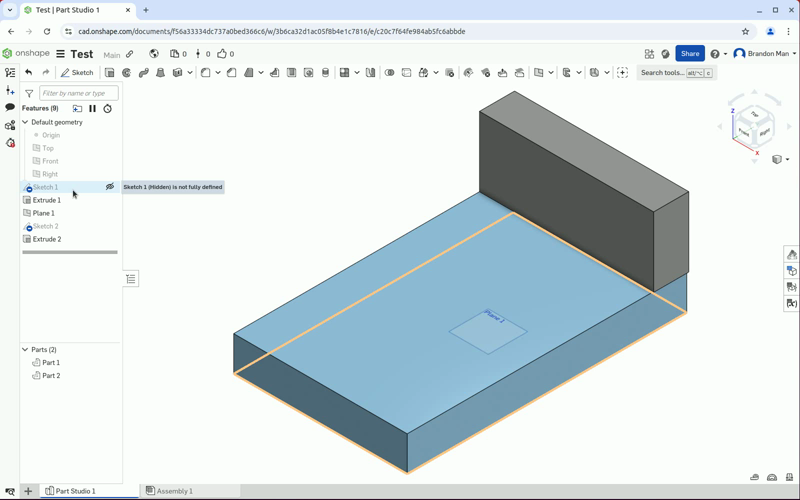
click(73, 189)